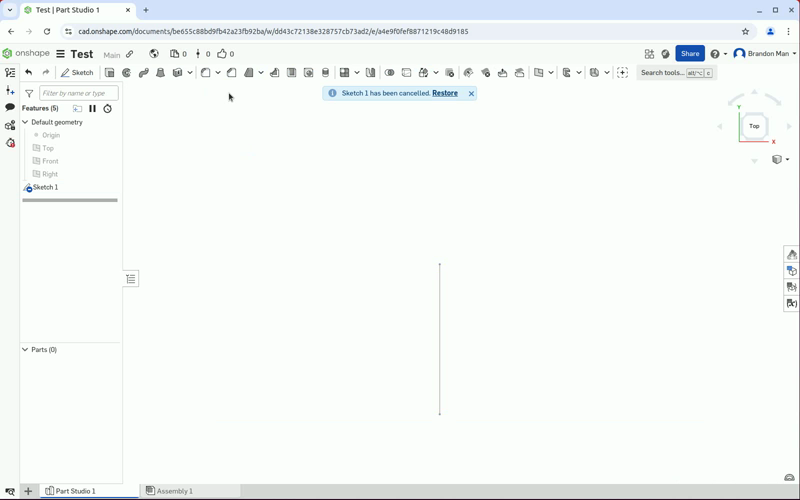
key(shift+h)
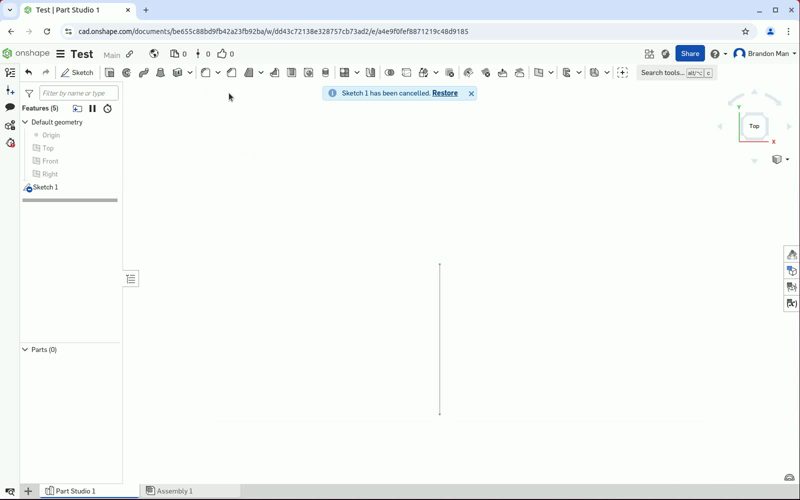
key(shift+s)
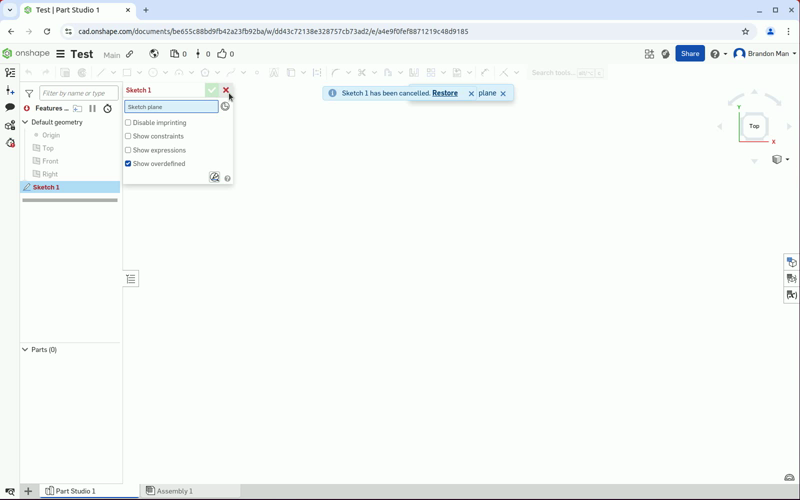
mouse_move(73, 150)
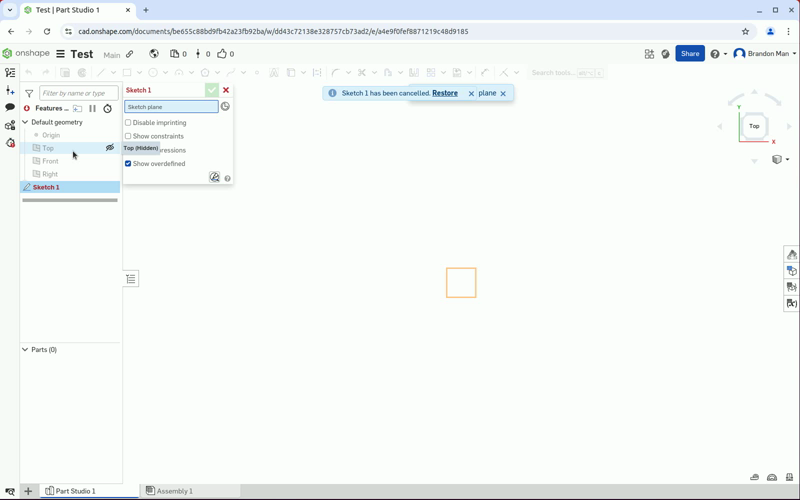
click(73, 150)
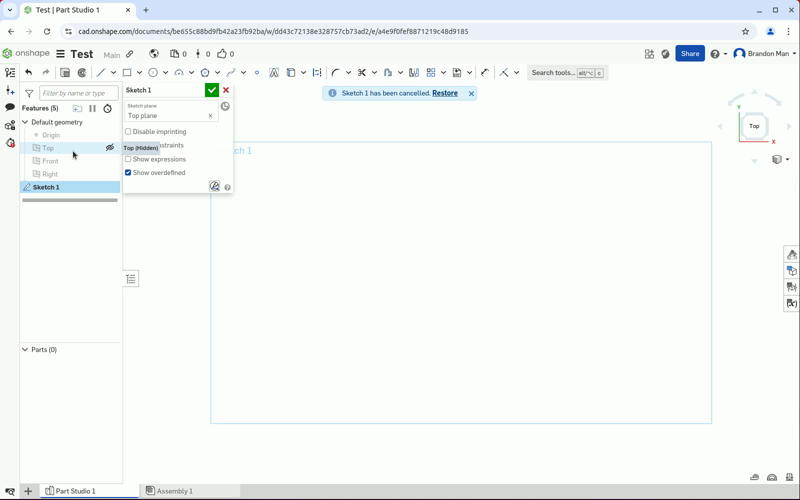
mouse_move(73, 352)
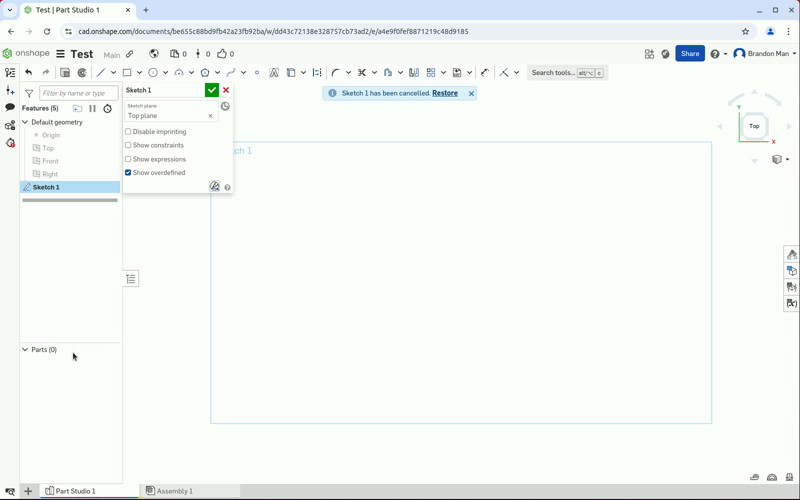
key(y)
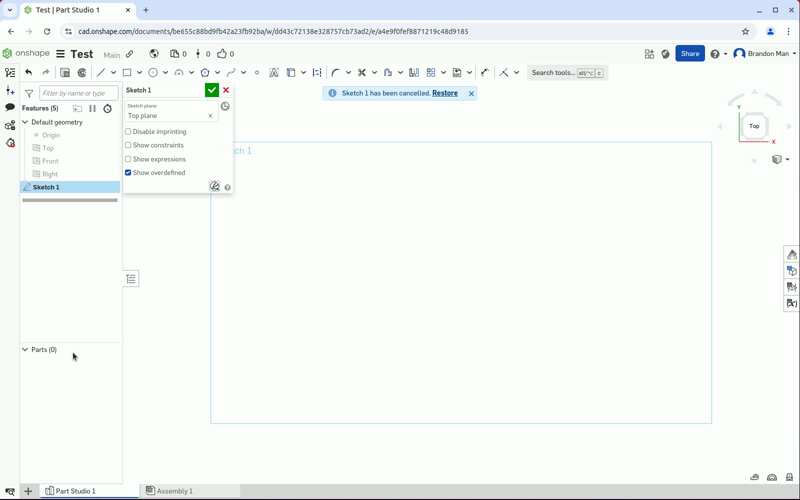
key(l)
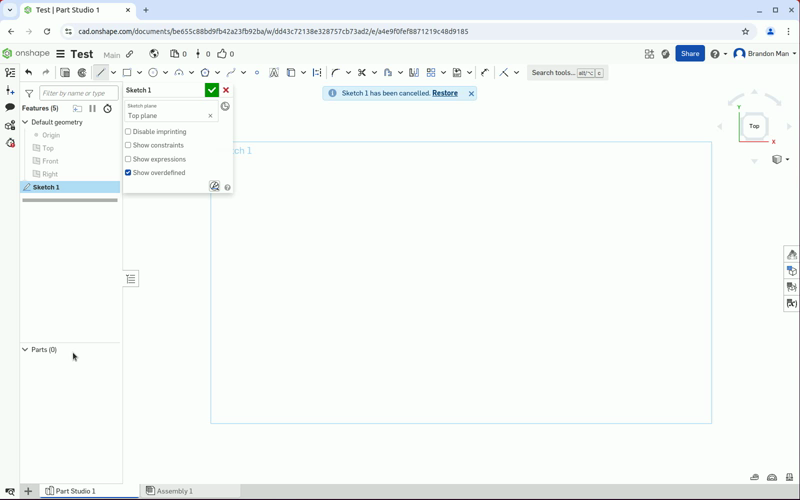
key_down(shift)
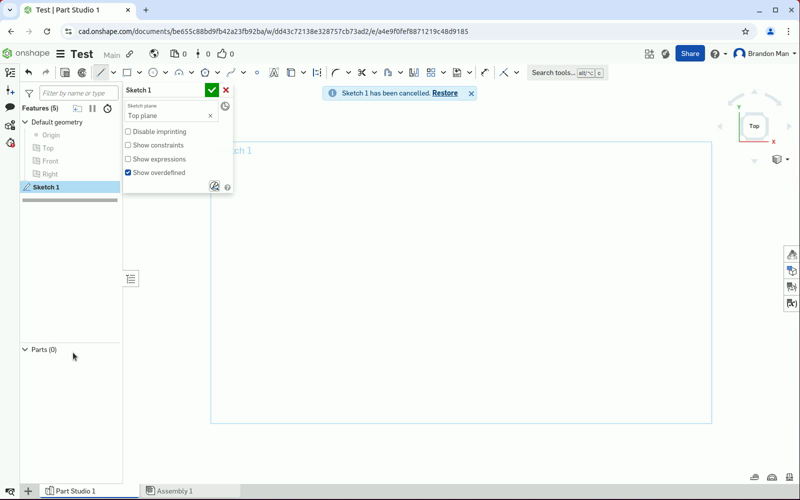
mouse_move(407, 282)
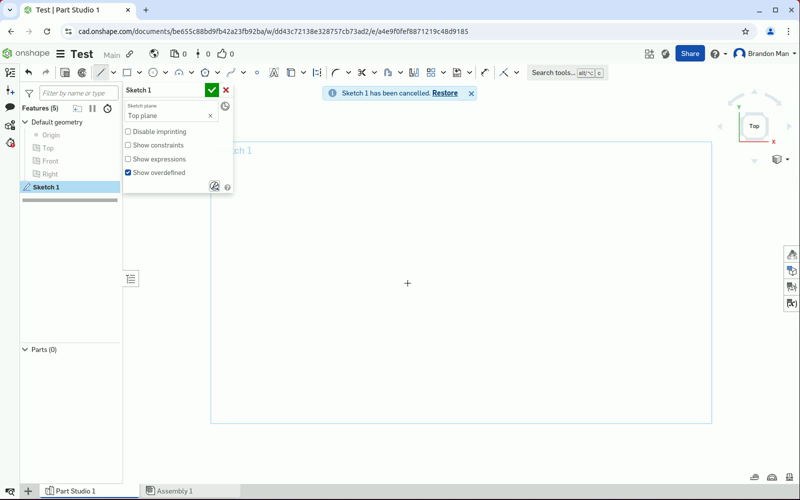
click(407, 282)
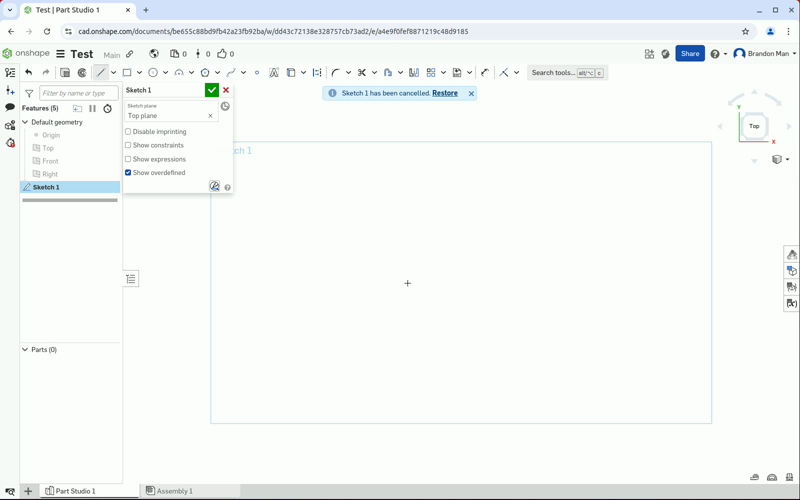
key_up(shift)
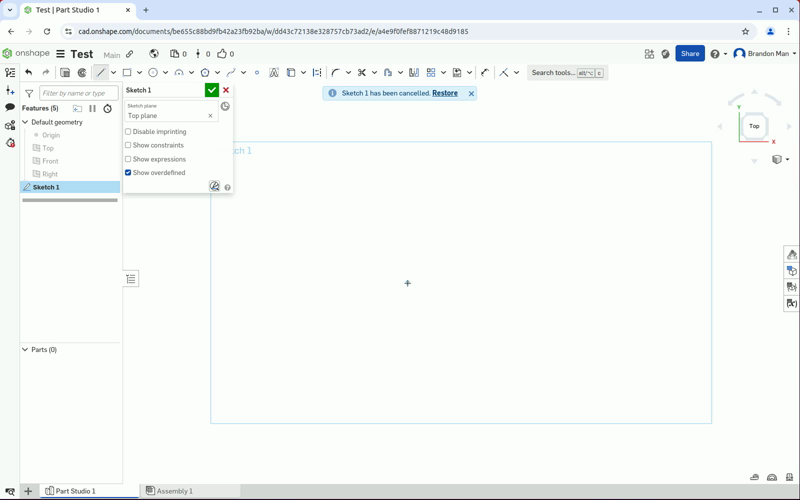
key_down(shift)
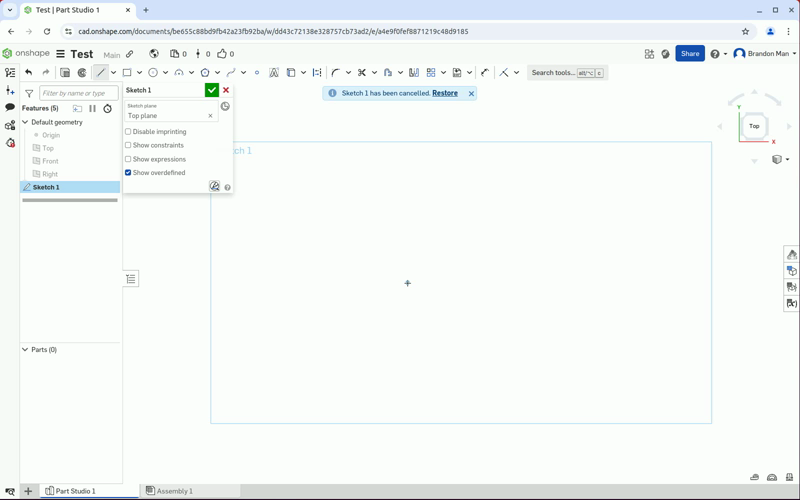
mouse_move(437, 282)
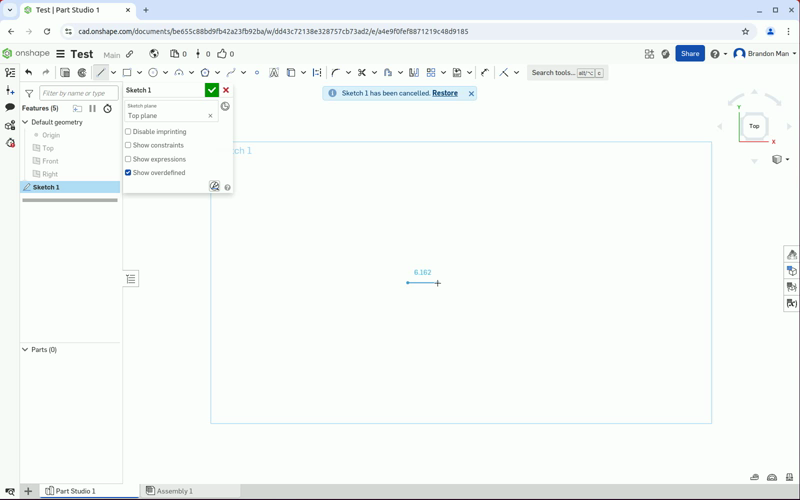
mouse_move(460, 282)
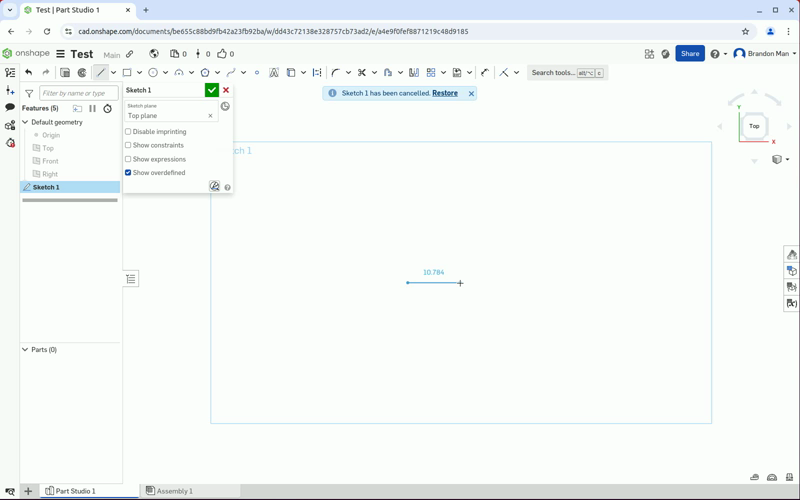
click(460, 282)
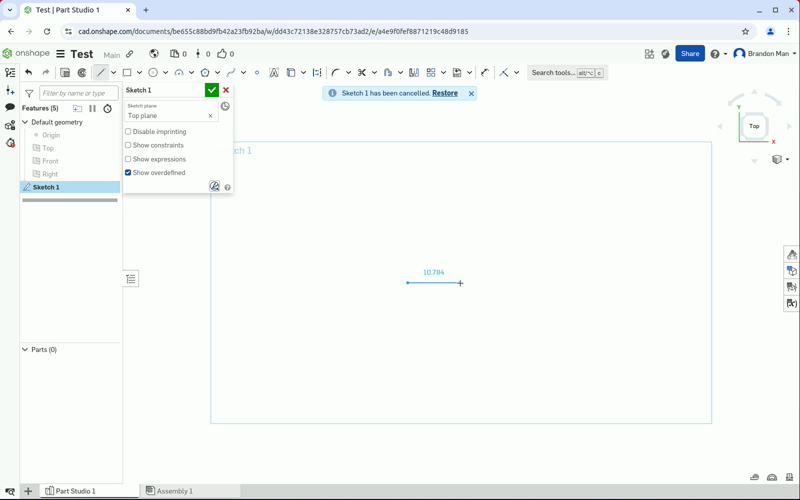
key_up(shift)
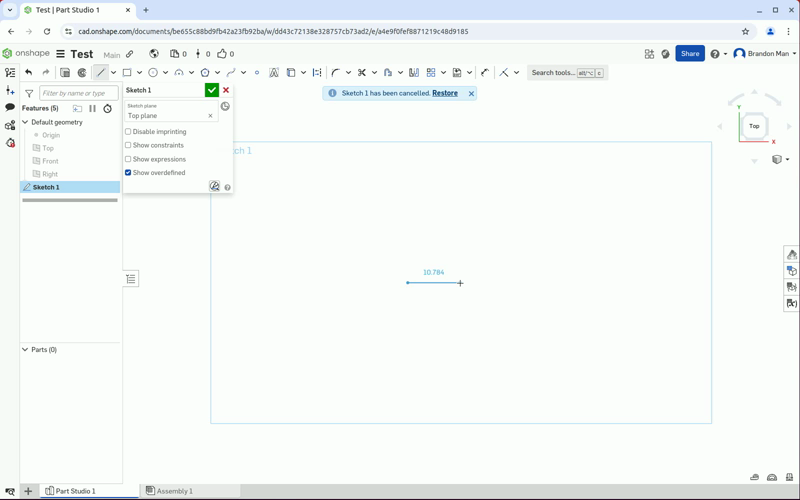
key_down(shift)
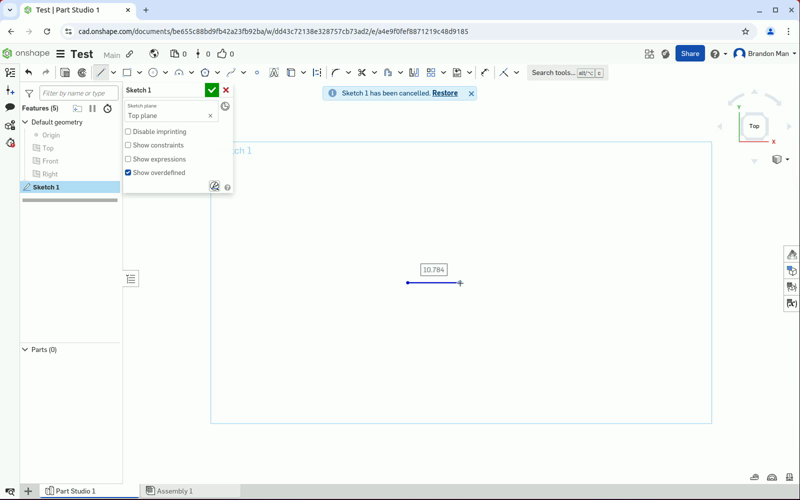
mouse_move(460, 170)
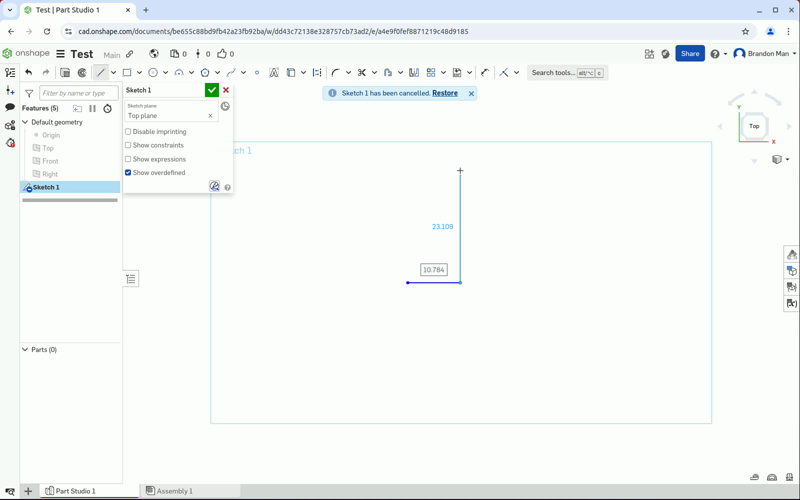
click(460, 170)
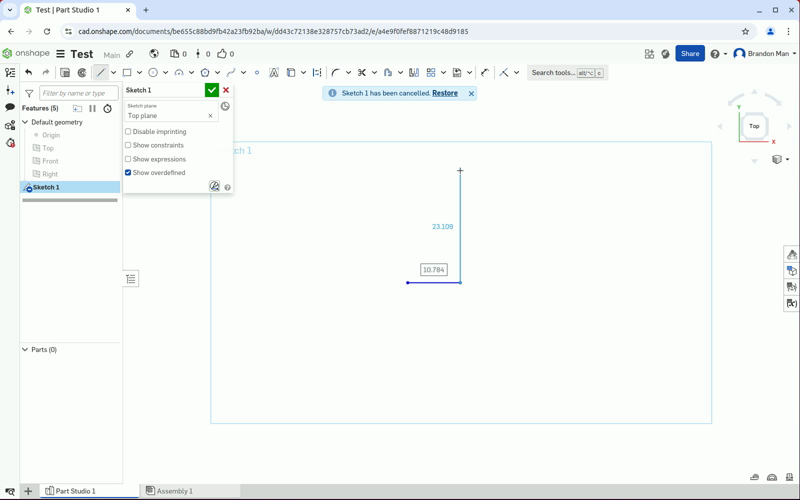
key_up(shift)
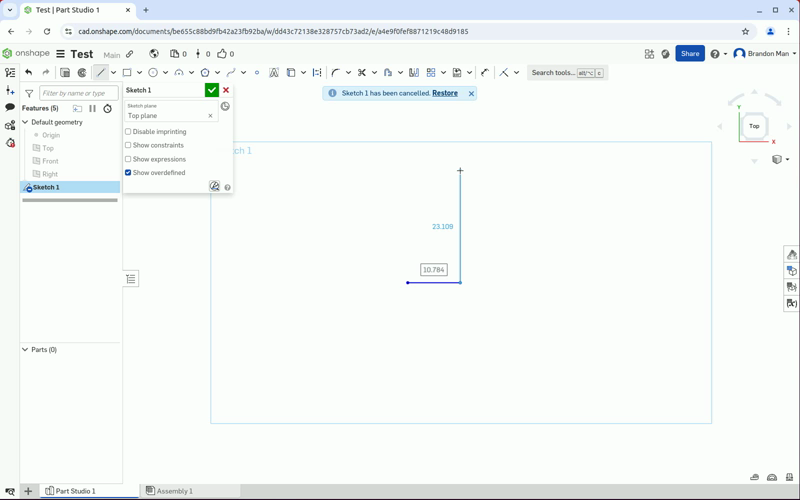
key_down(shift)
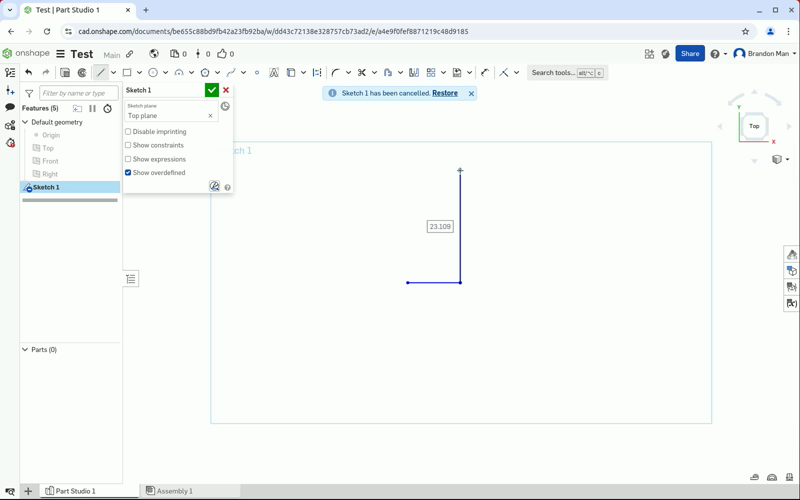
mouse_move(490, 170)
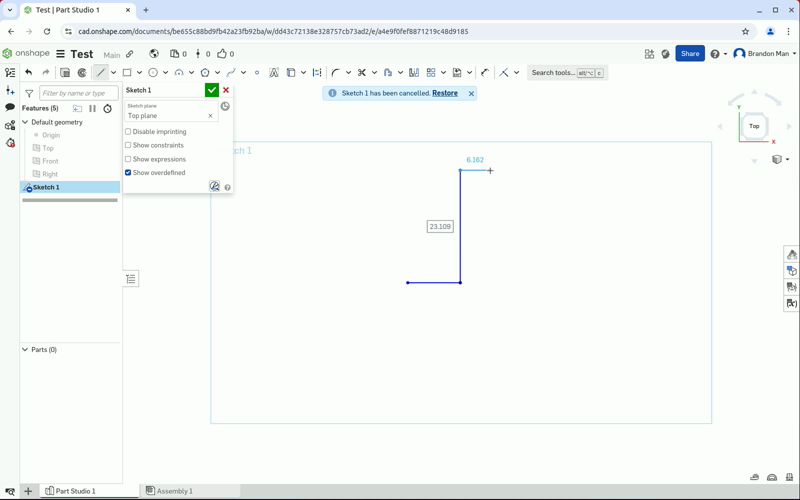
mouse_move(407, 170)
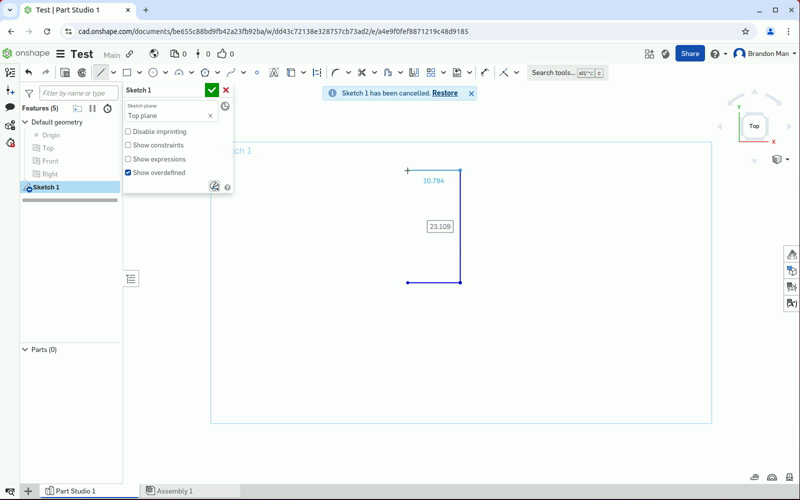
click(407, 170)
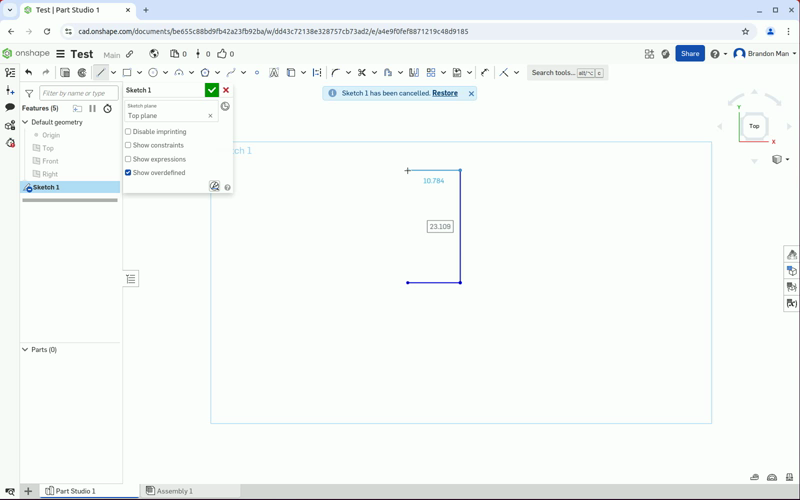
key_up(shift)
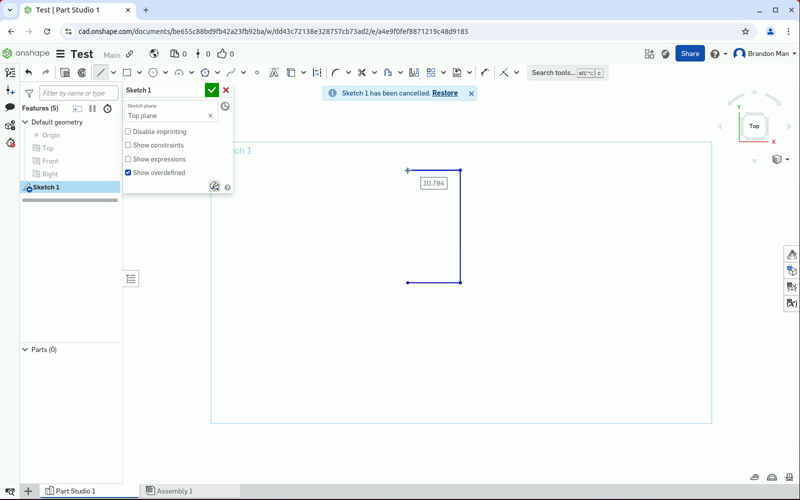
key_down(shift)
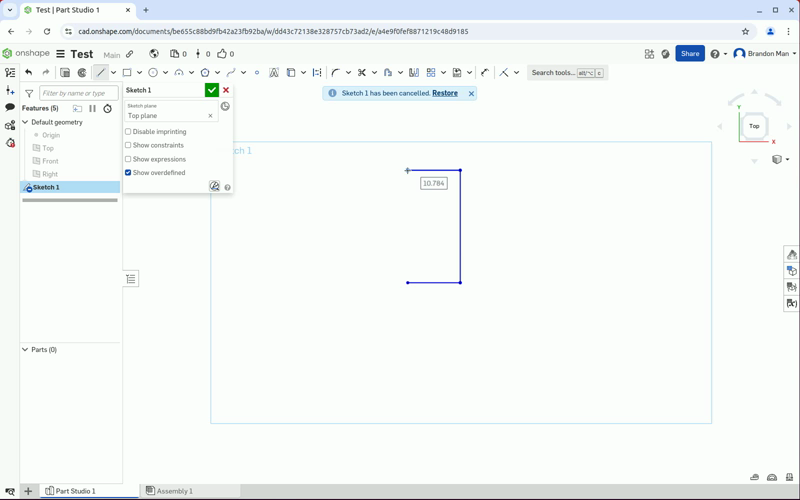
mouse_move(407, 282)
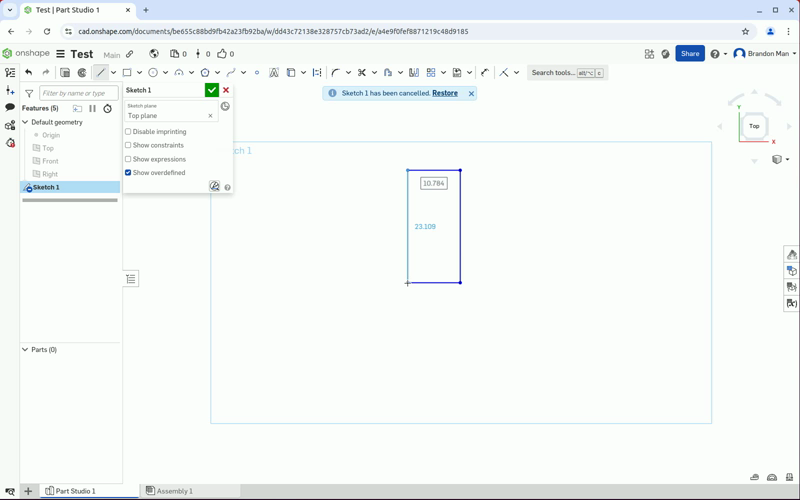
key_up(shift)
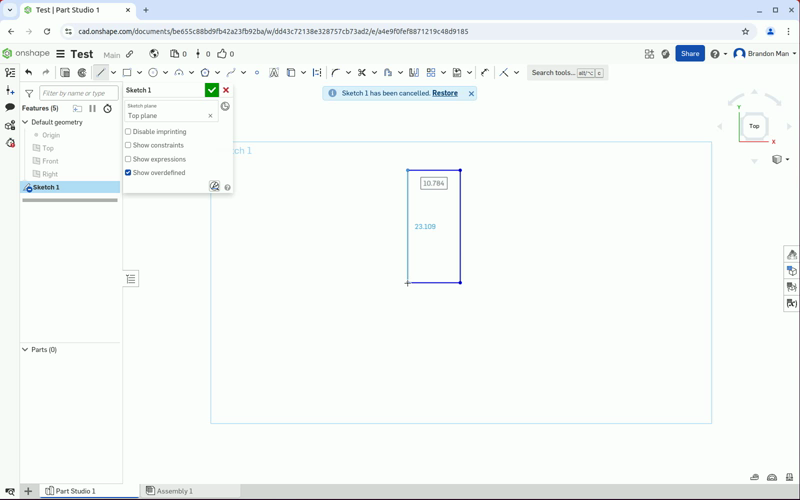
click(407, 282)
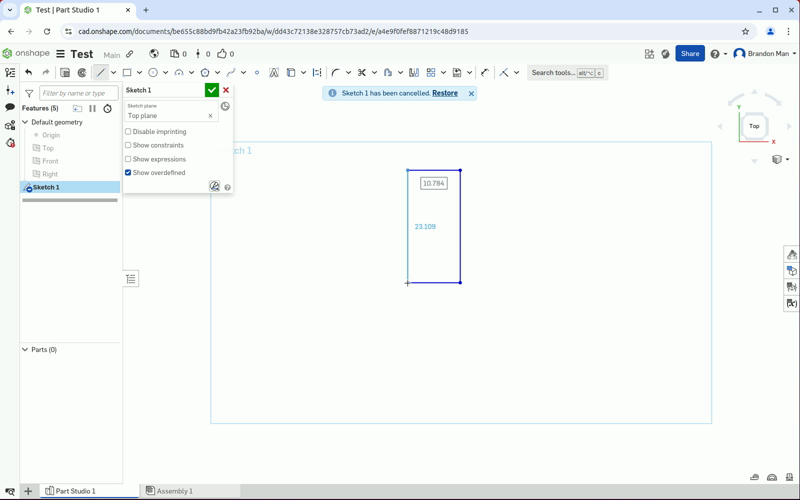
key(esc)
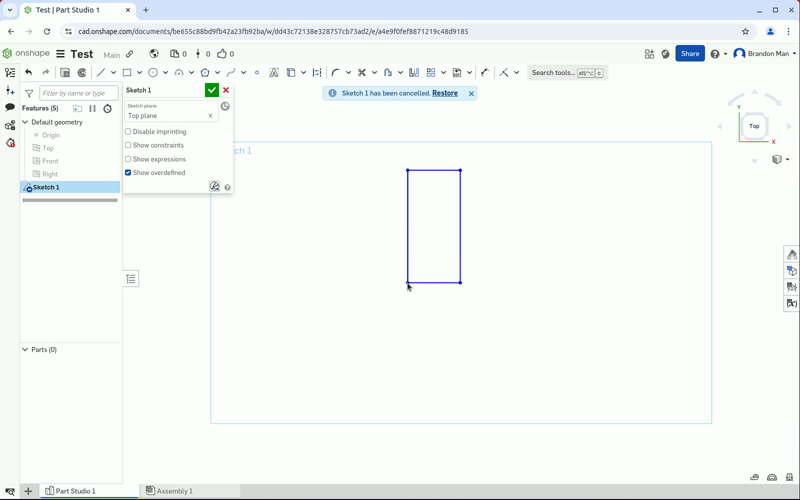
mouse_move(414, 235)
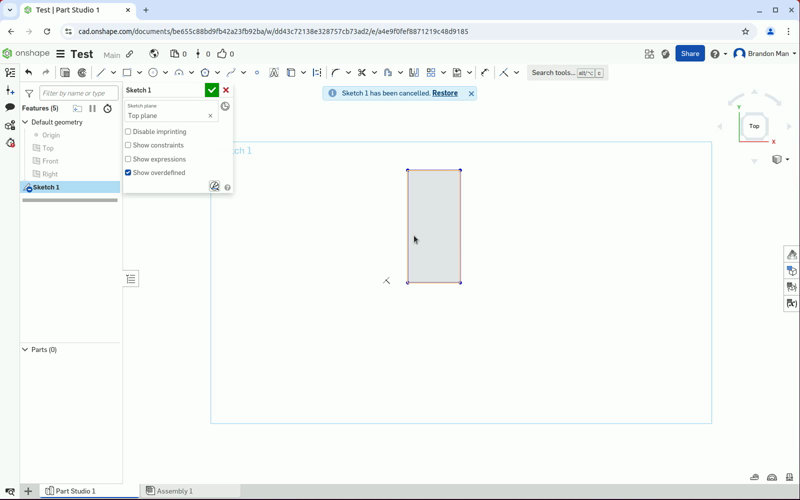
click(414, 235)
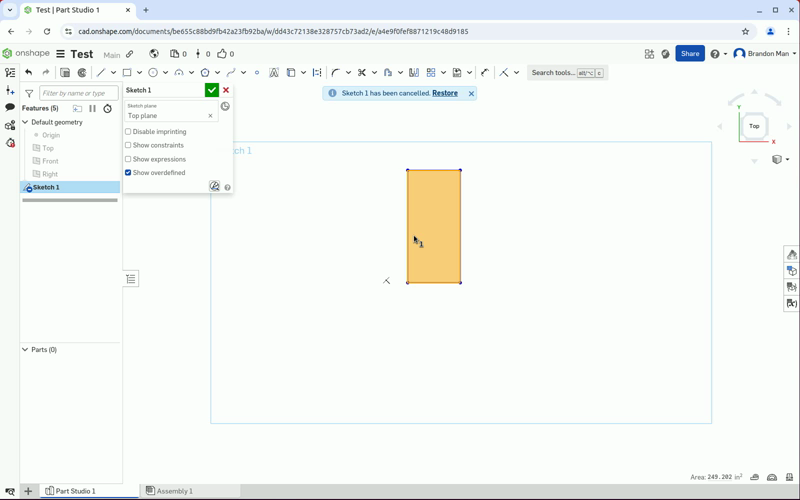
mouse_move(73, 352)
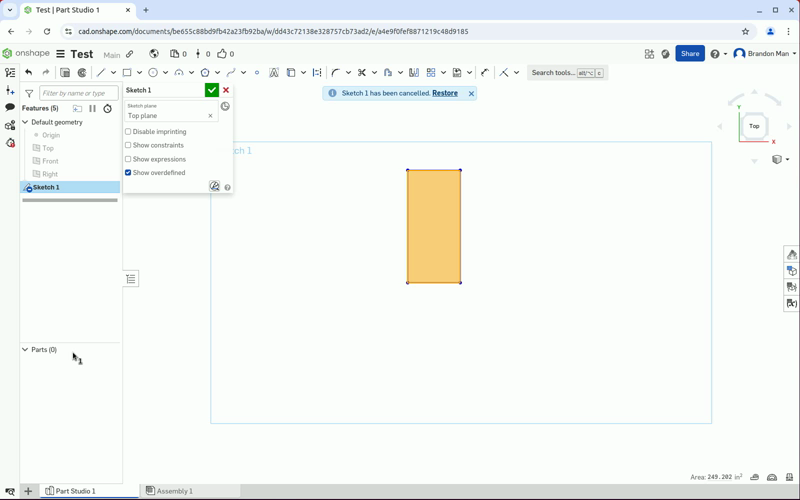
key(shift+y)
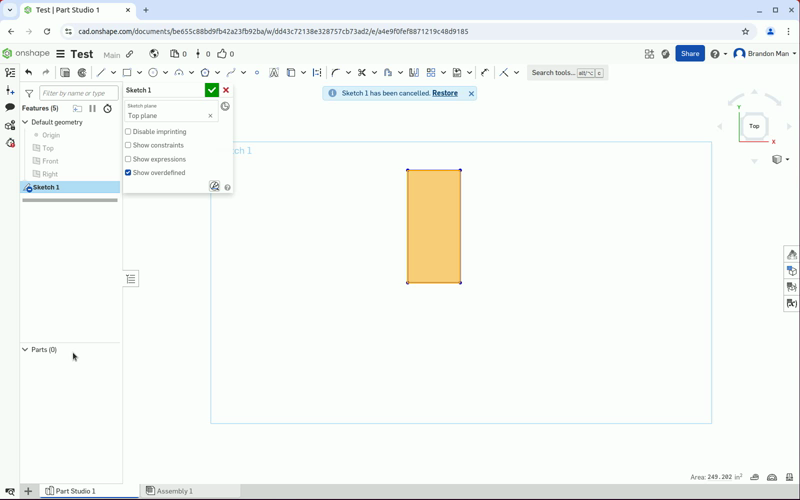
key(shift+e)
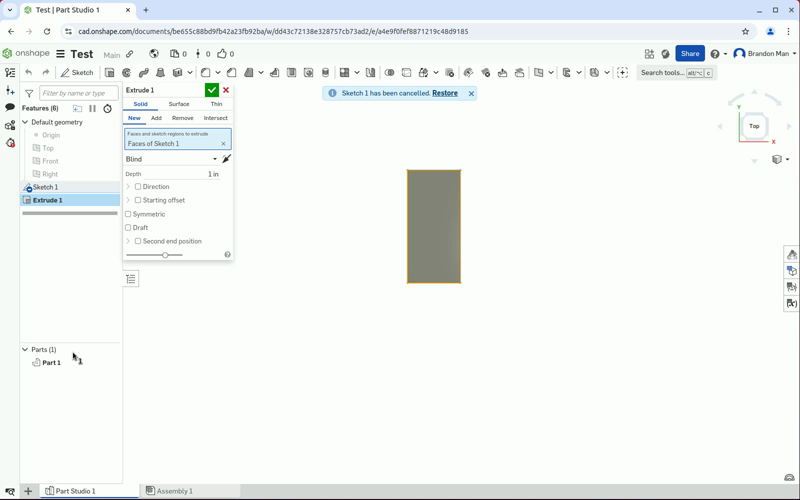
mouse_move(143, 106)
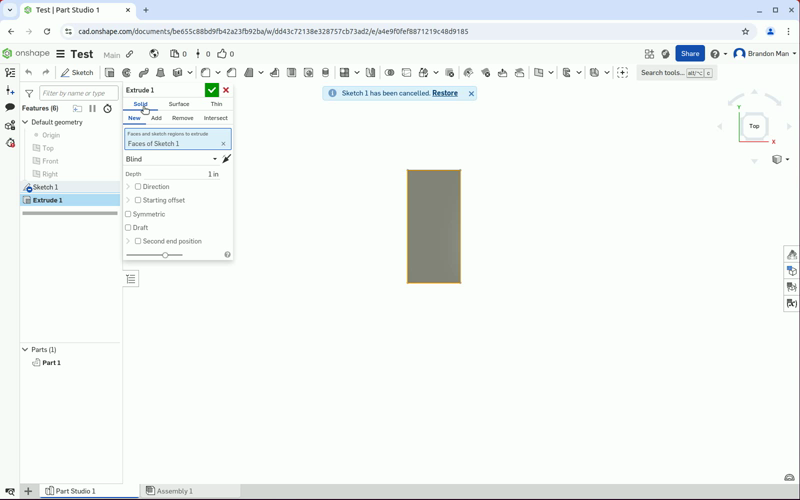
click(143, 106)
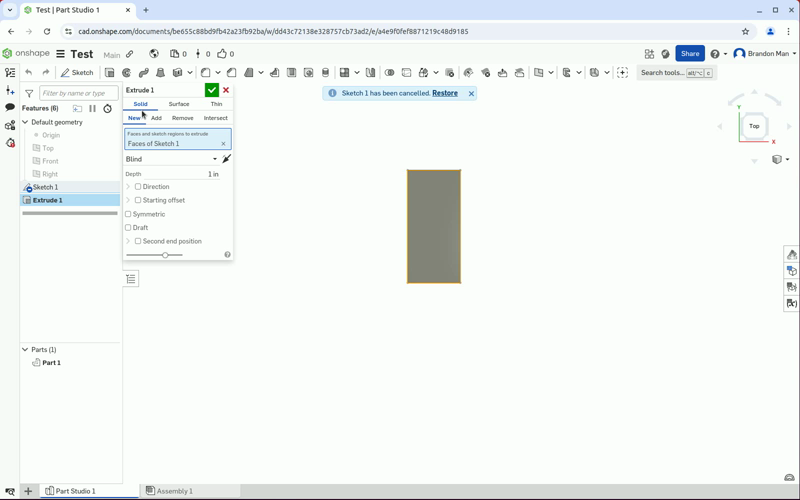
mouse_move(137, 120)
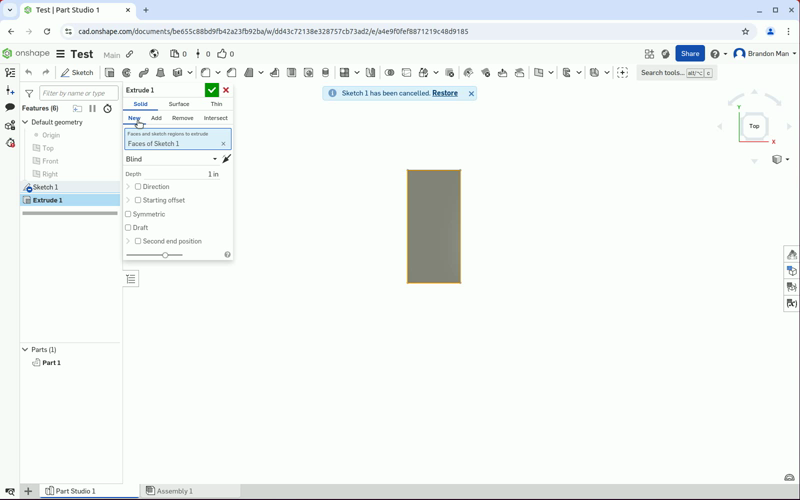
click(137, 120)
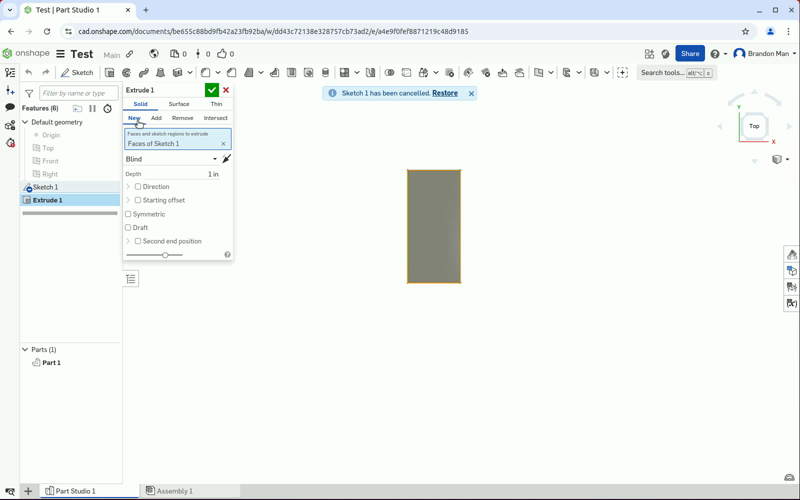
key(tab, 4)
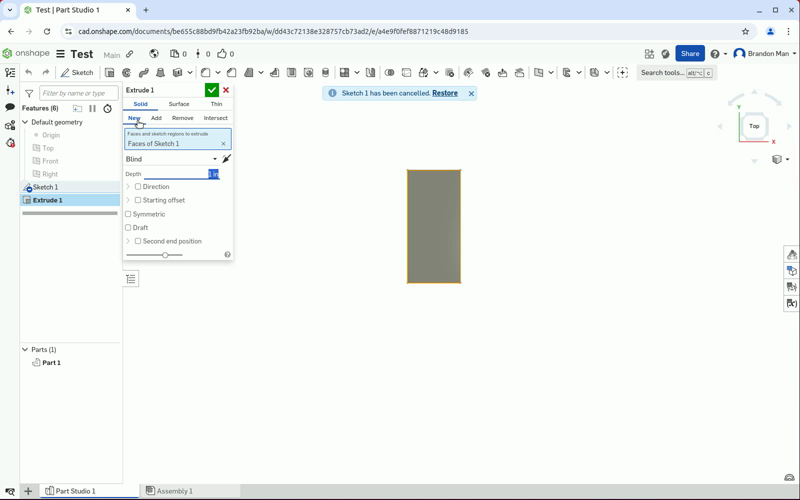
text(6.258)
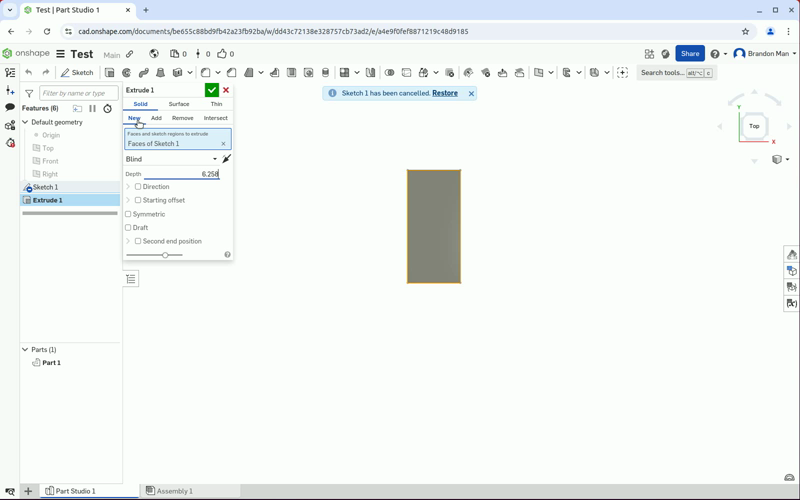
key(enter)
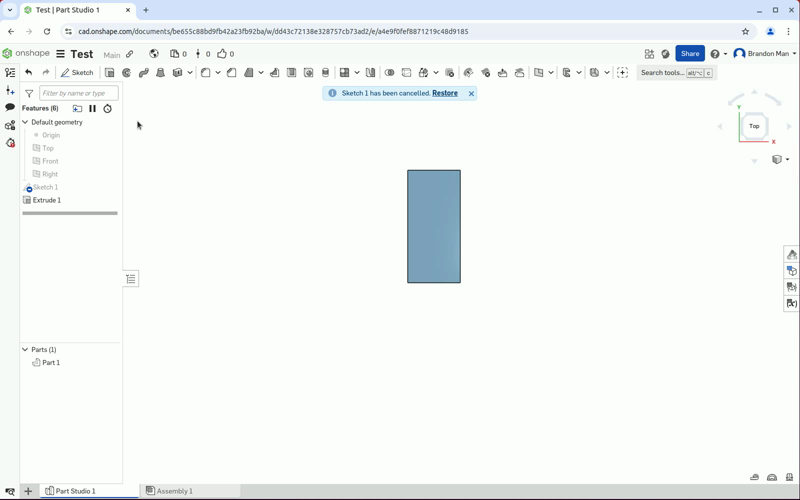
key(shift+h)
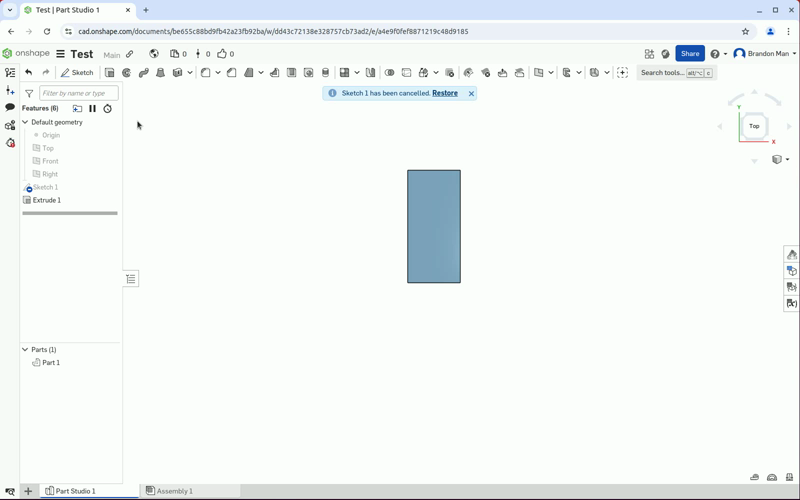
key(shift+h)
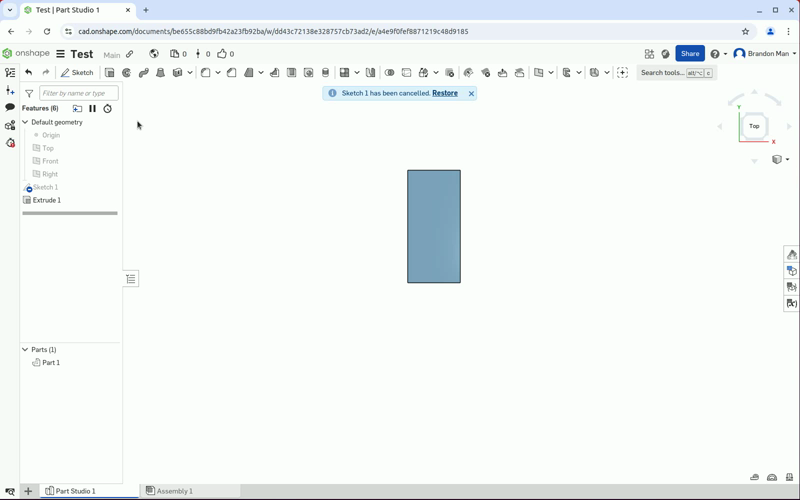
mouse_move(73, 189)
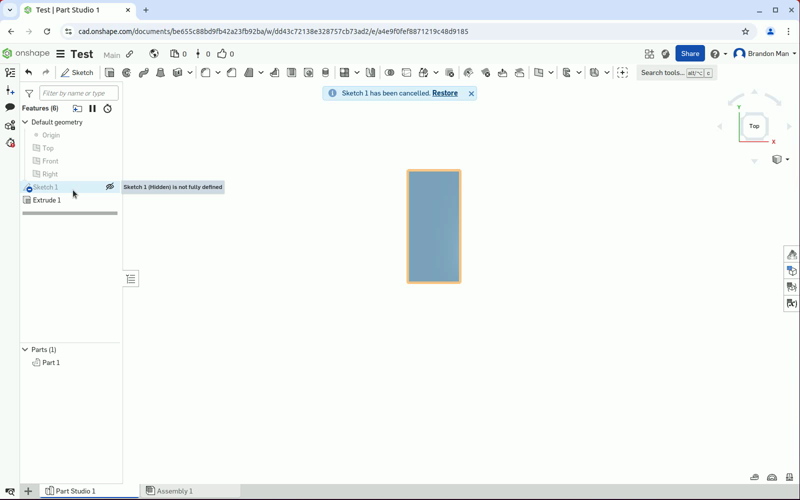
click(73, 189)
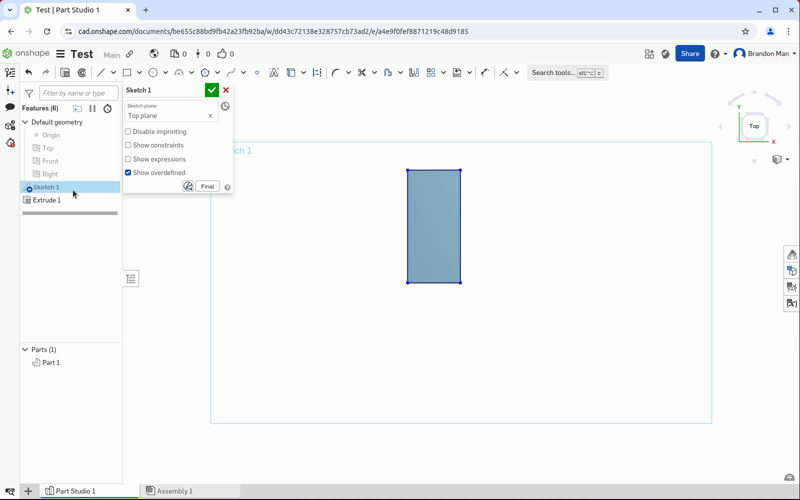
mouse_move(229, 92)
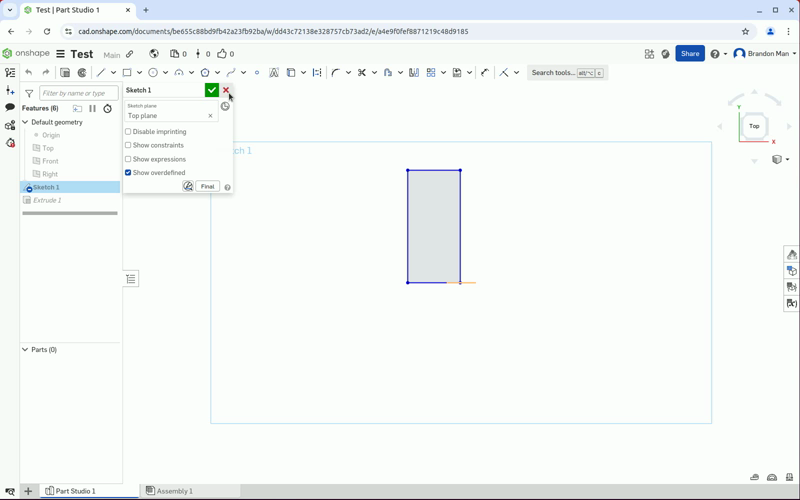
click(229, 92)
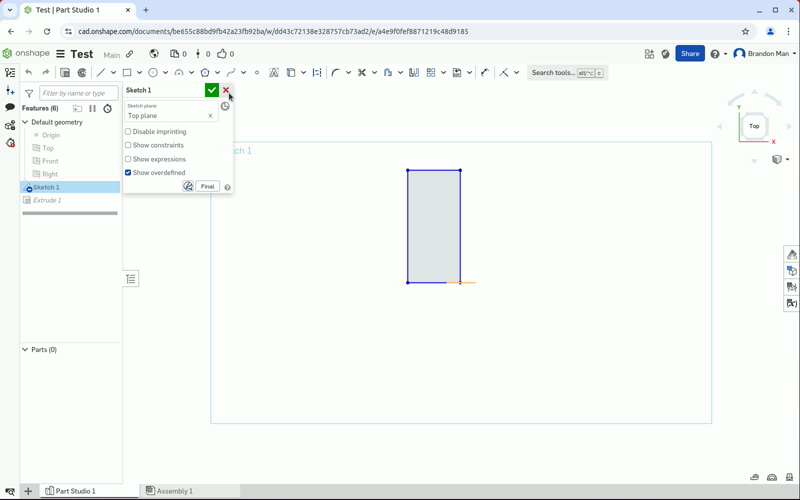
key(shift+s)
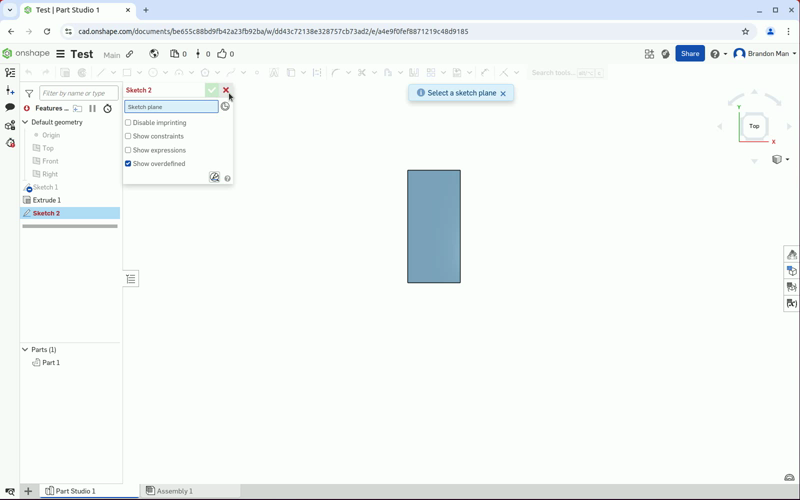
mouse_move(73, 150)
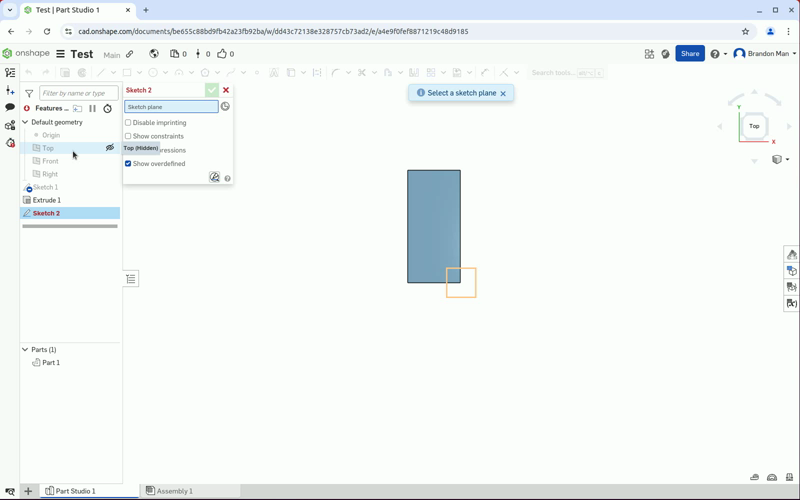
click(73, 150)
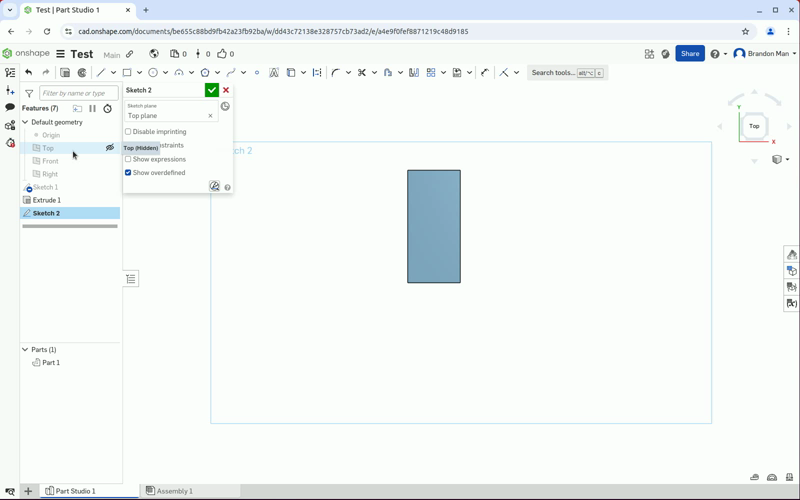
mouse_move(73, 352)
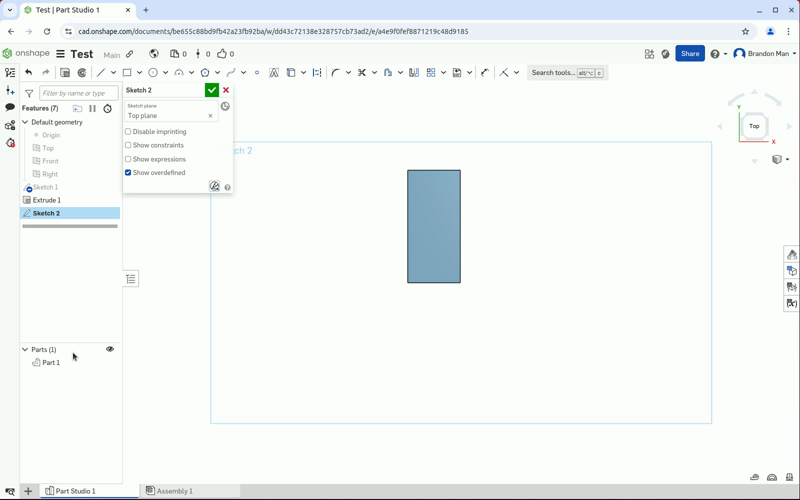
key(y)
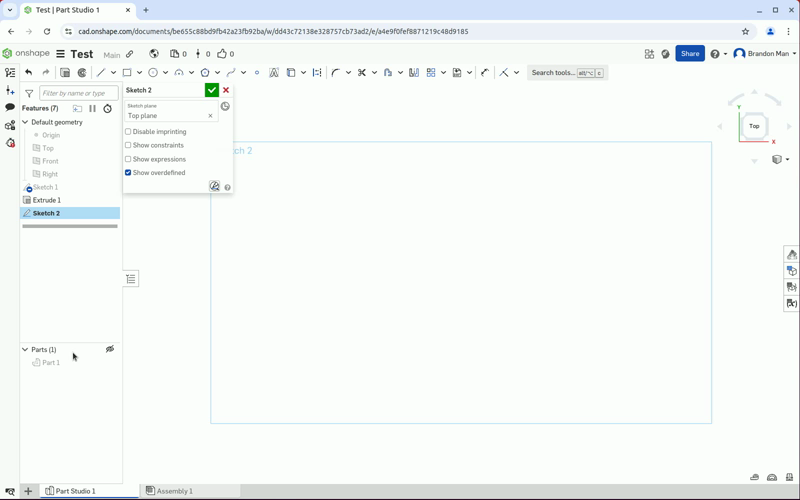
key(l)
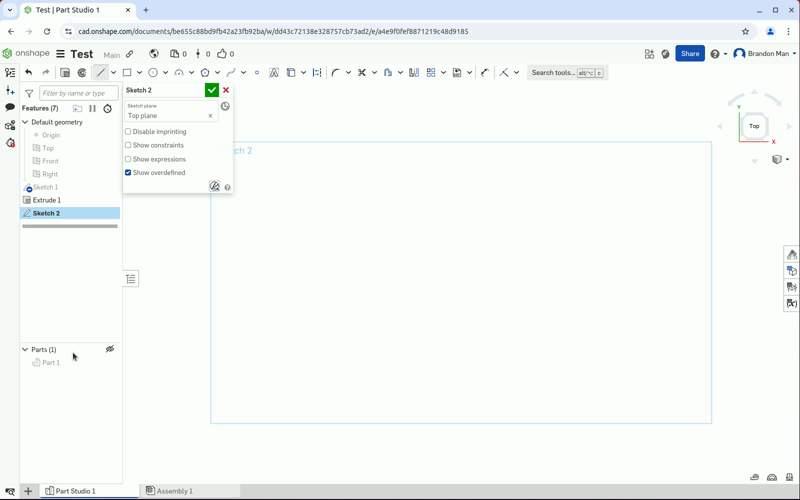
key_down(shift)
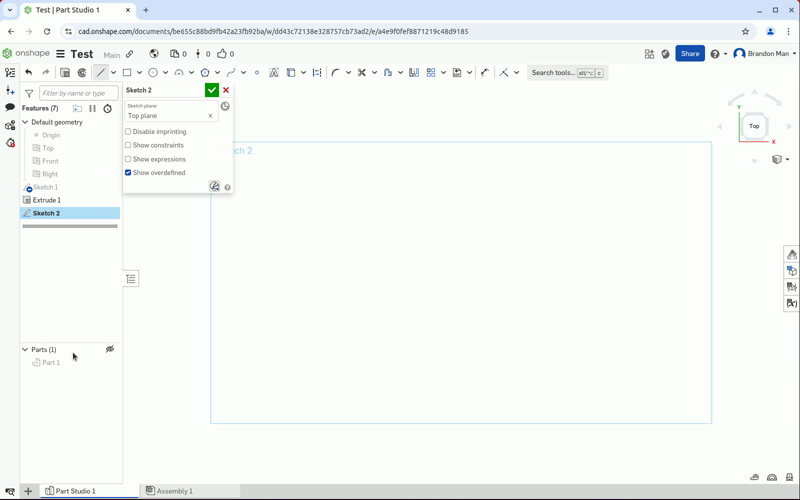
mouse_move(407, 282)
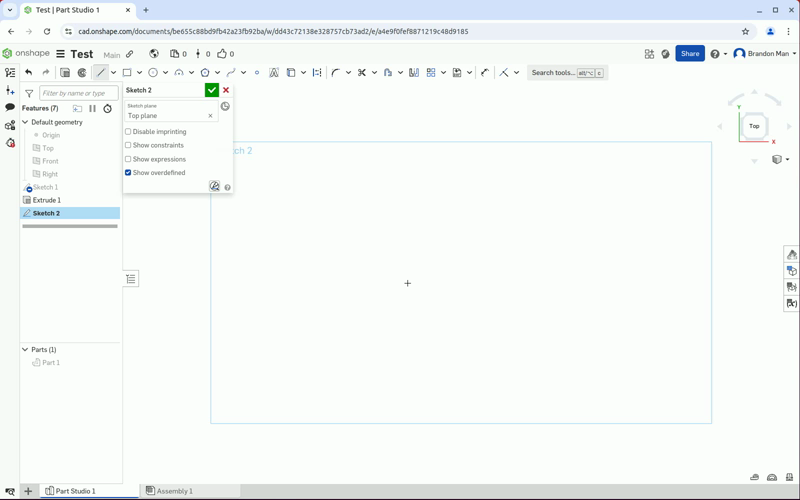
click(407, 282)
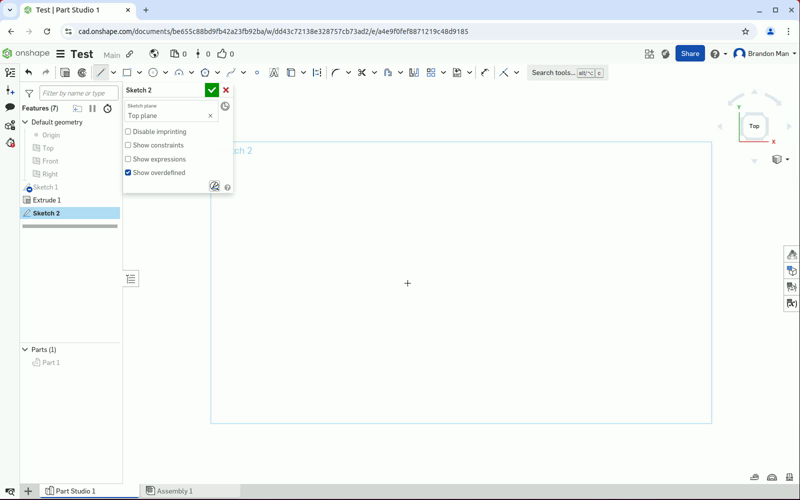
key_up(shift)
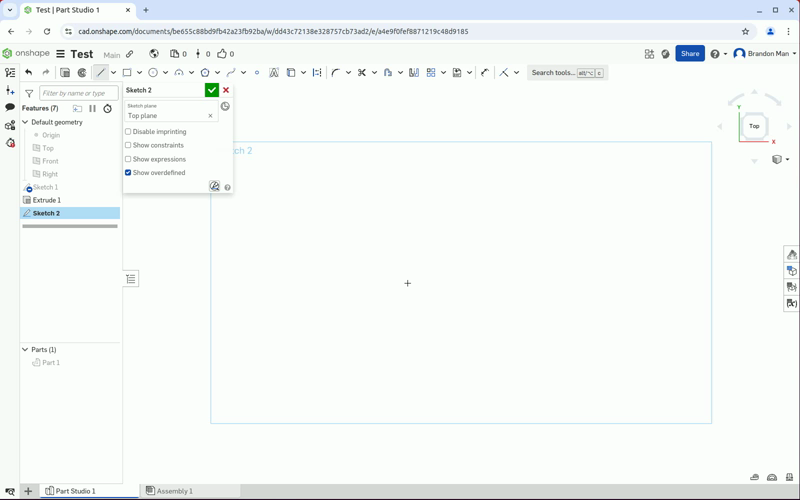
key_down(shift)
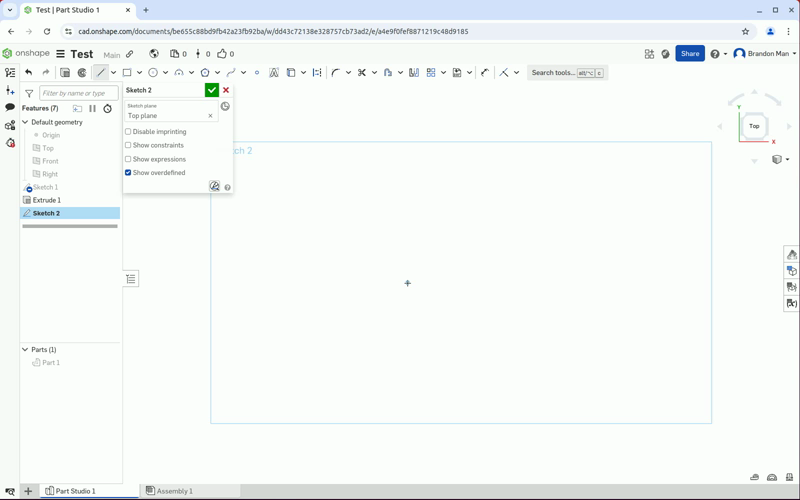
mouse_move(437, 282)
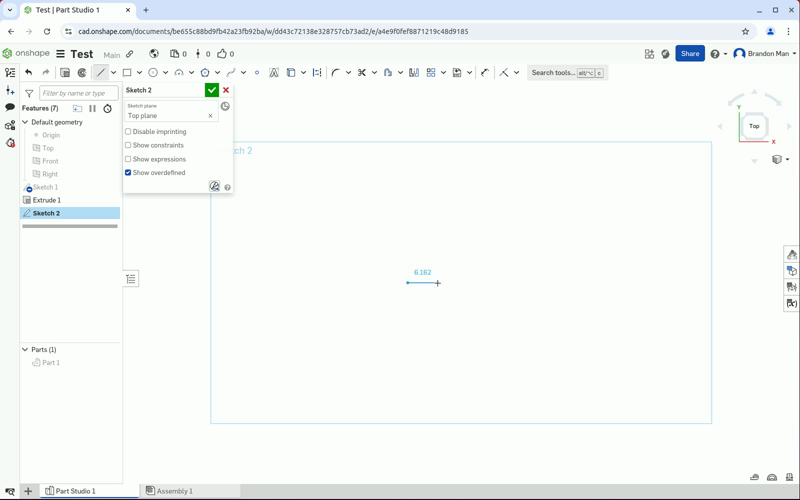
mouse_move(460, 282)
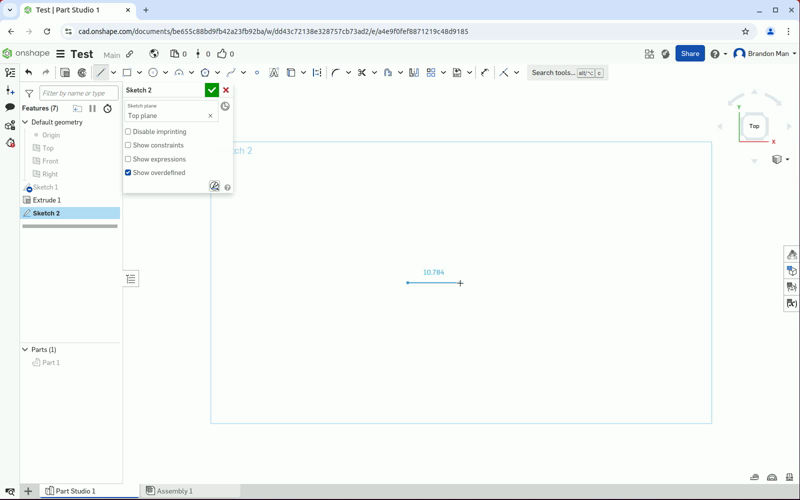
click(460, 282)
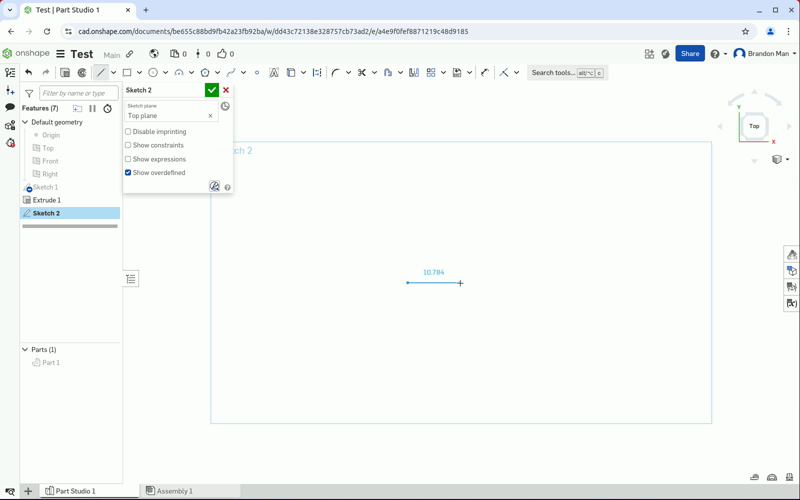
key_up(shift)
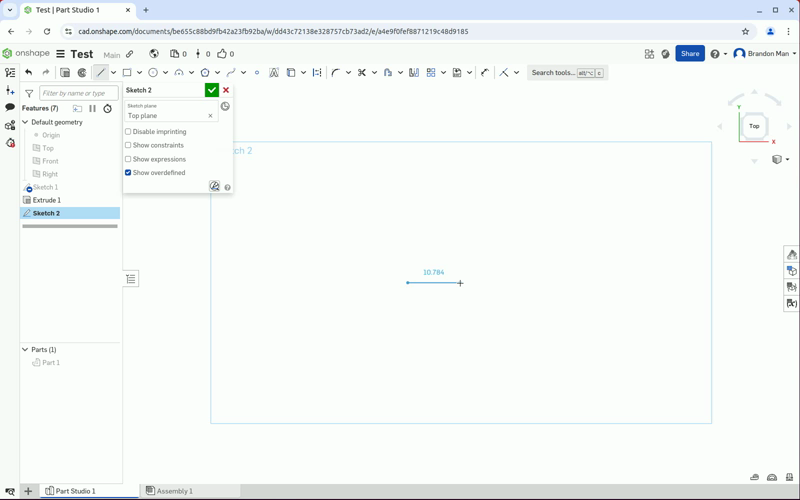
key_down(shift)
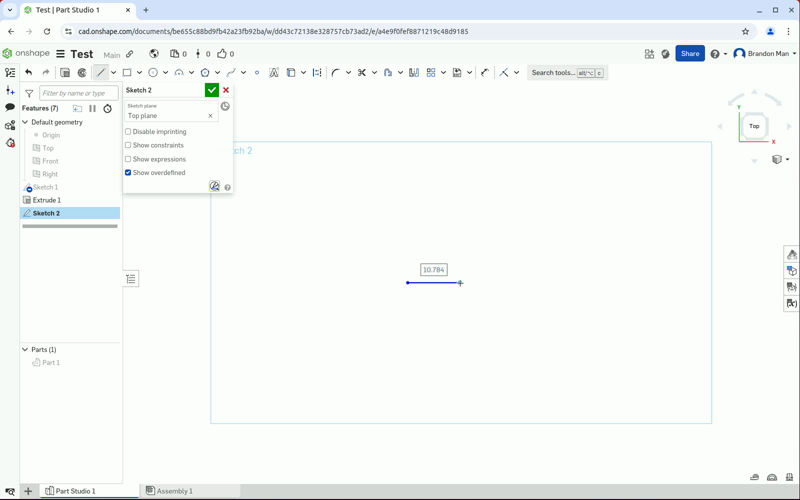
mouse_move(460, 170)
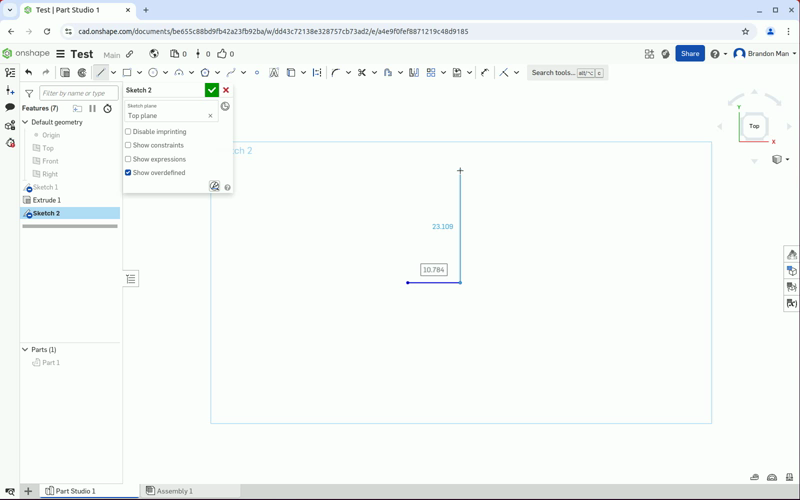
click(460, 170)
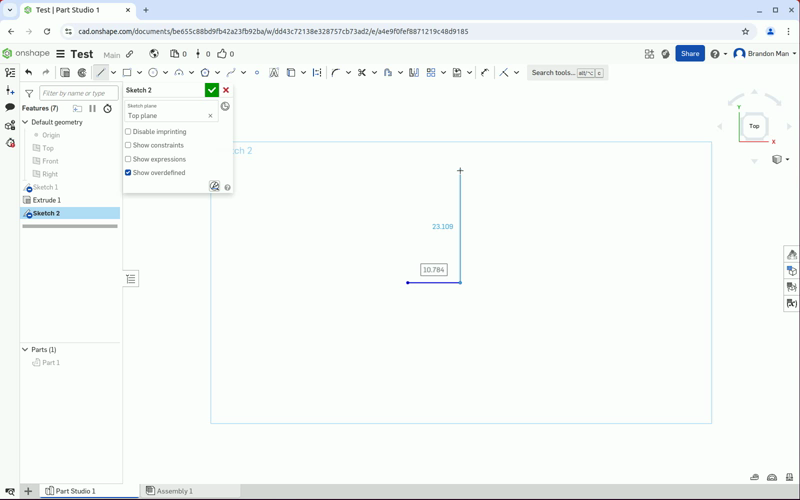
key_up(shift)
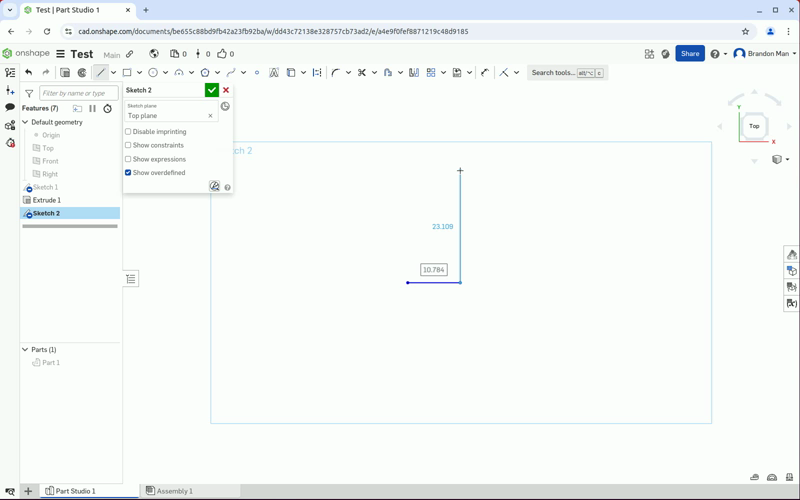
key_down(shift)
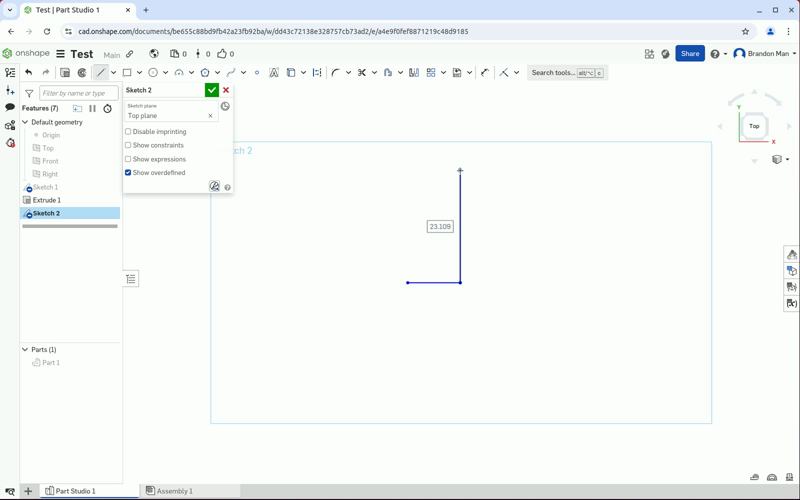
mouse_move(490, 170)
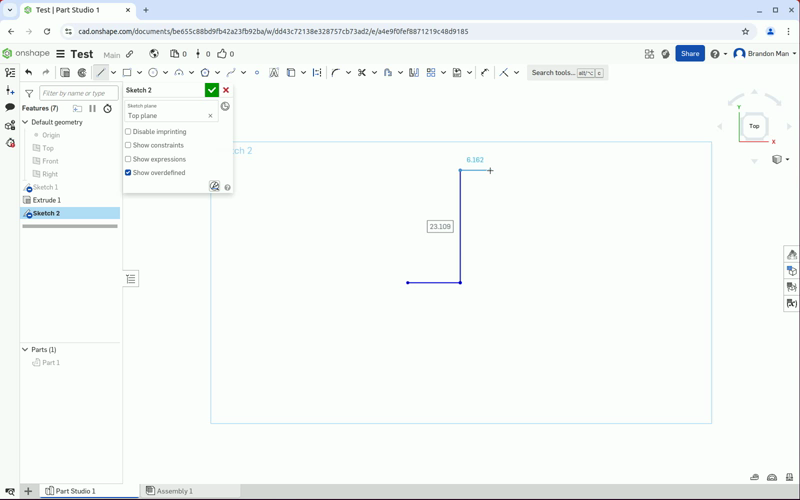
mouse_move(407, 170)
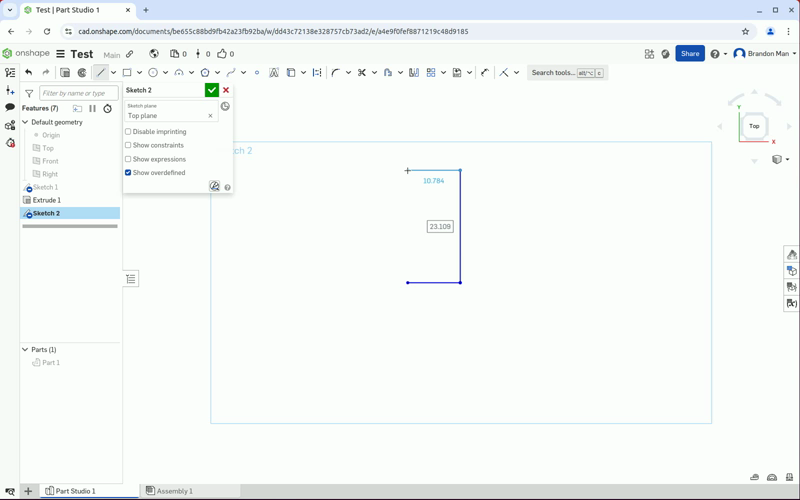
click(407, 170)
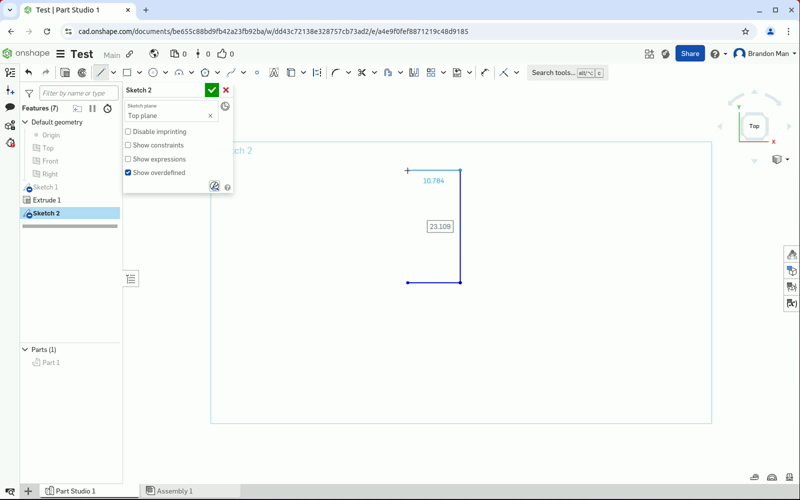
key_up(shift)
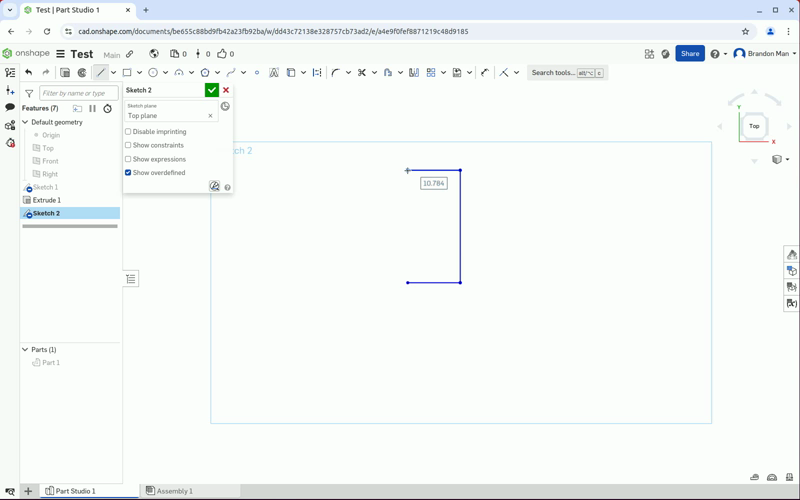
key_down(shift)
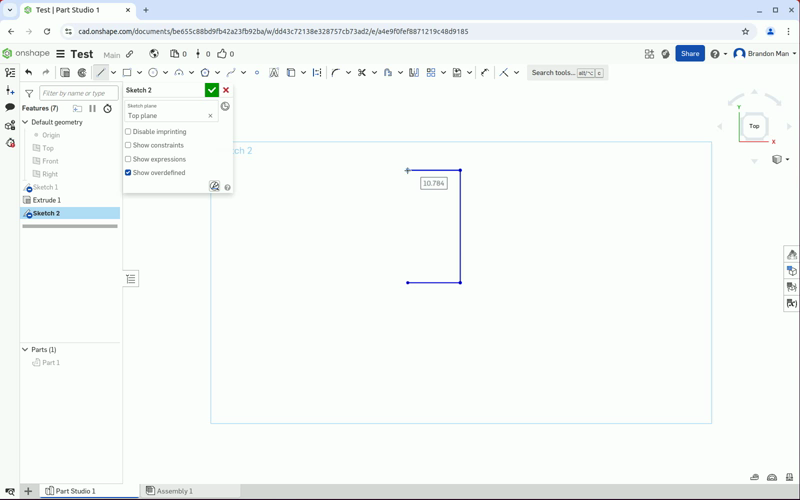
mouse_move(407, 282)
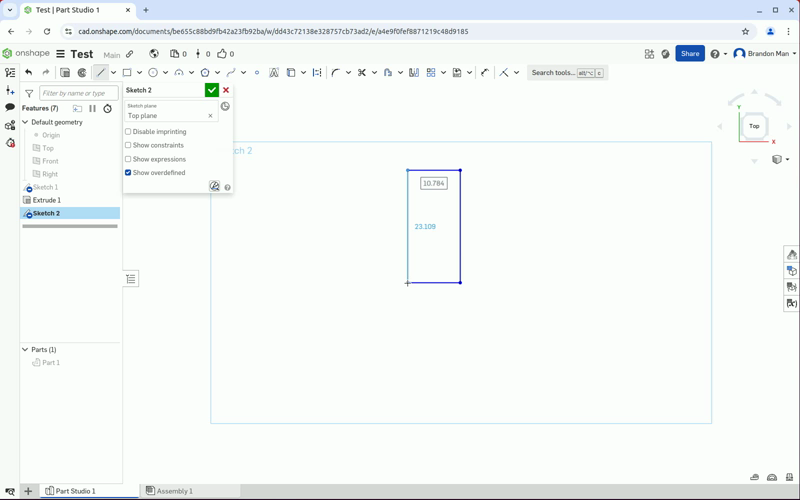
key_up(shift)
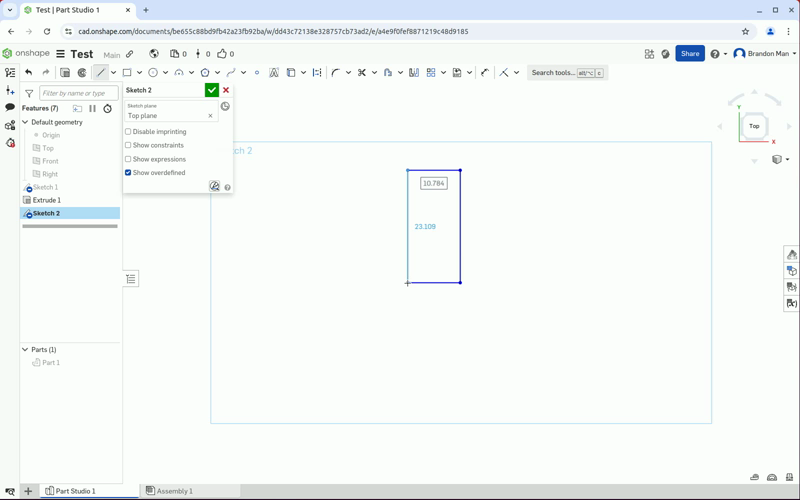
click(407, 282)
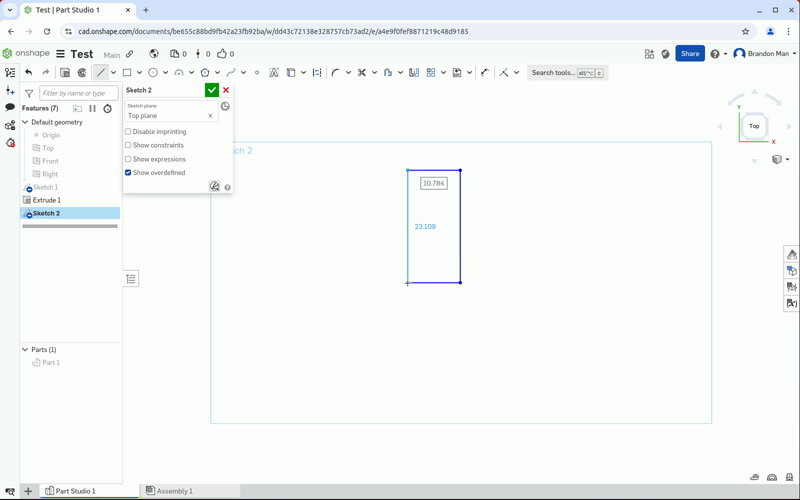
key(esc)
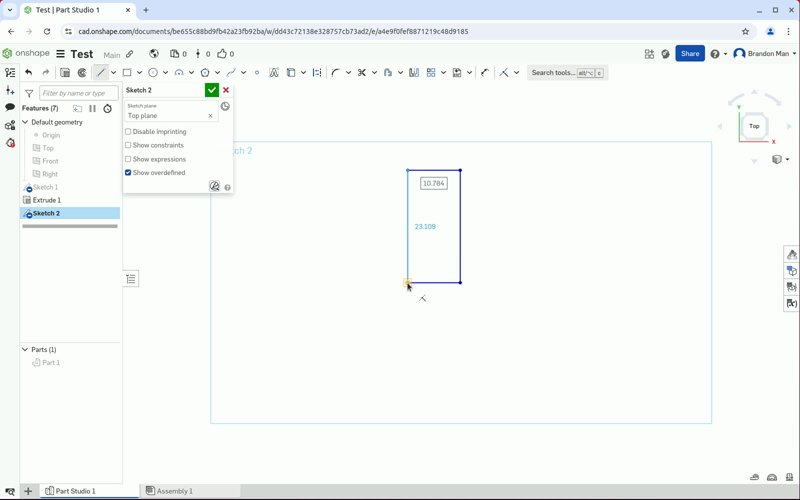
mouse_move(453, 207)
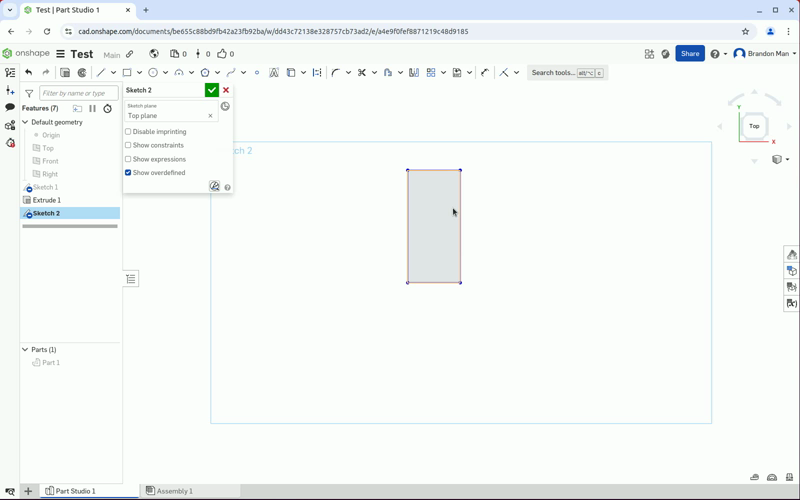
click(453, 207)
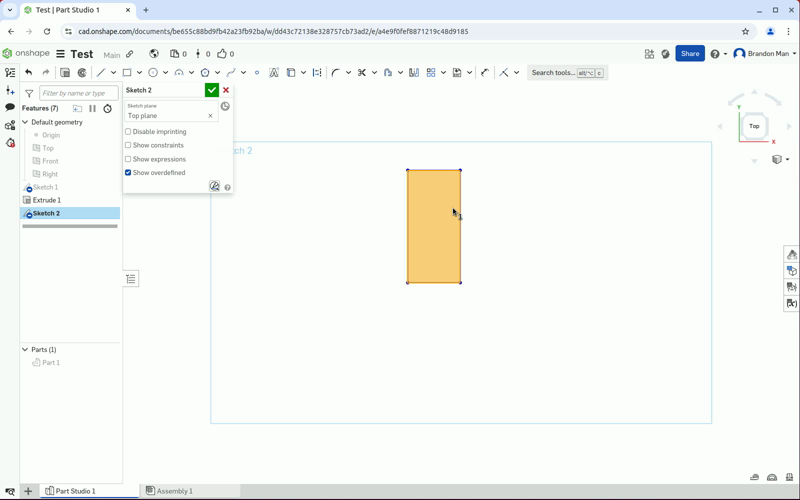
mouse_move(73, 352)
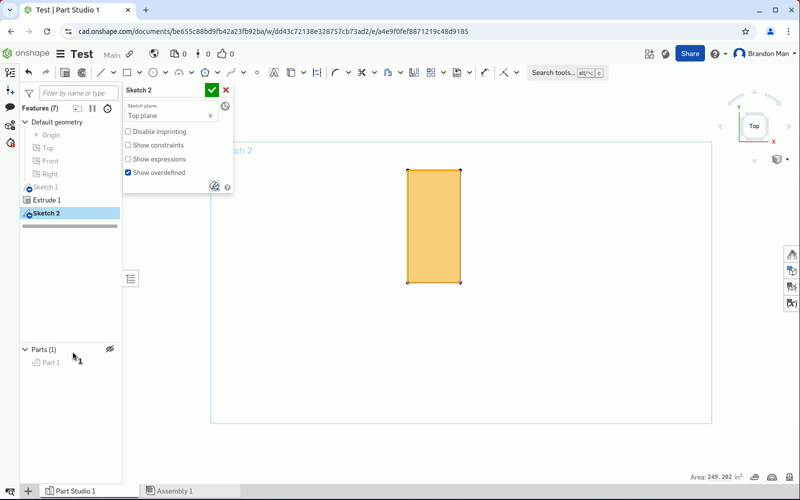
key(shift+y)
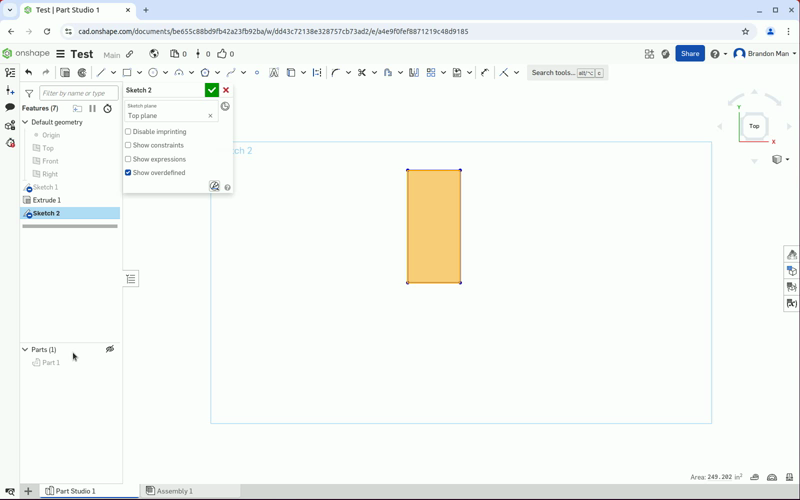
key(shift+e)
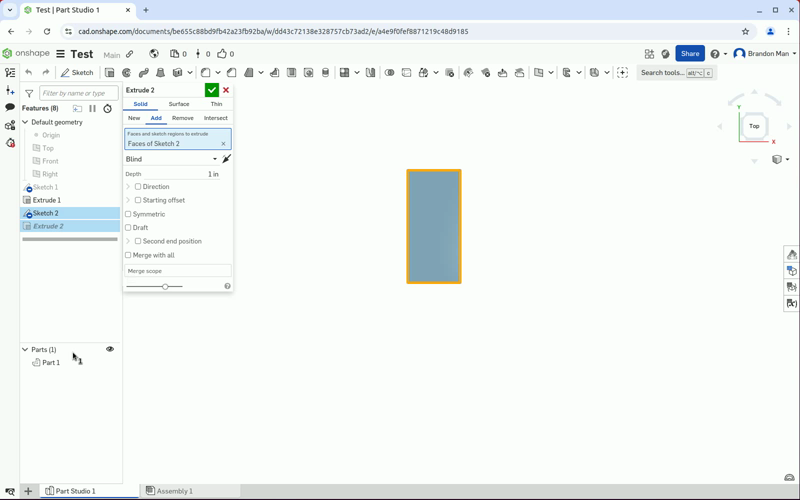
mouse_move(143, 106)
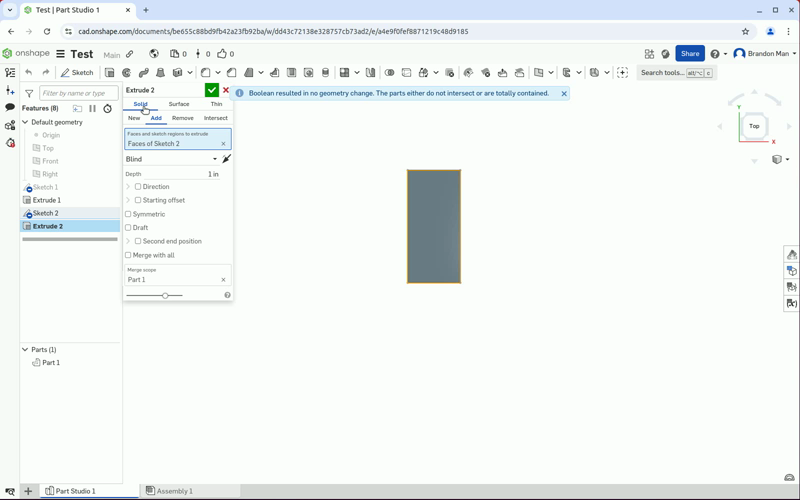
click(143, 106)
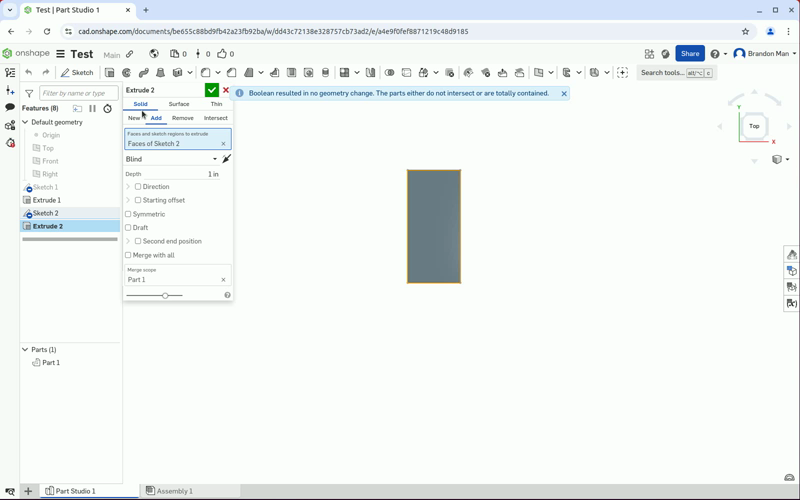
mouse_move(137, 120)
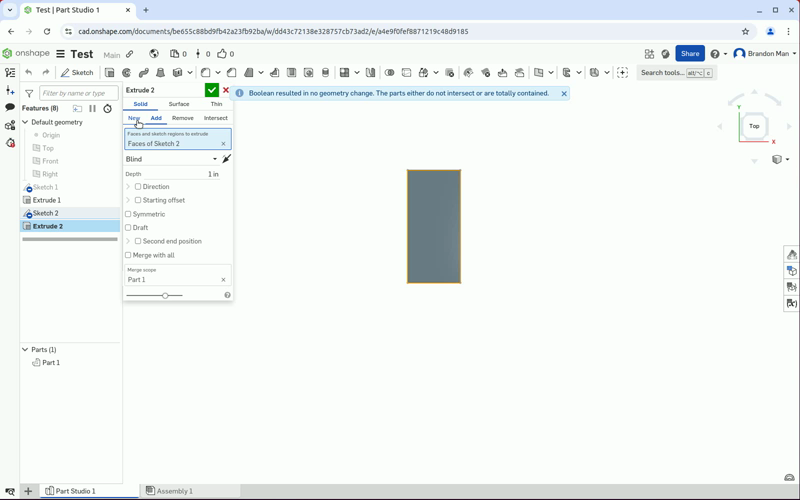
click(137, 120)
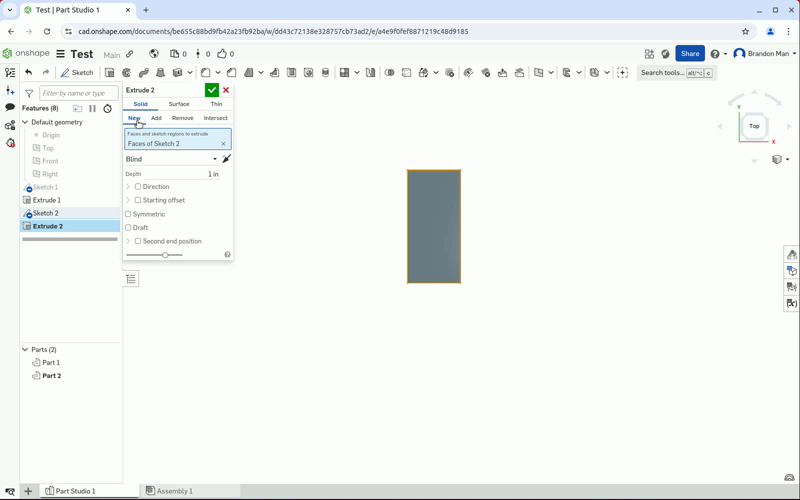
key(tab, 4)
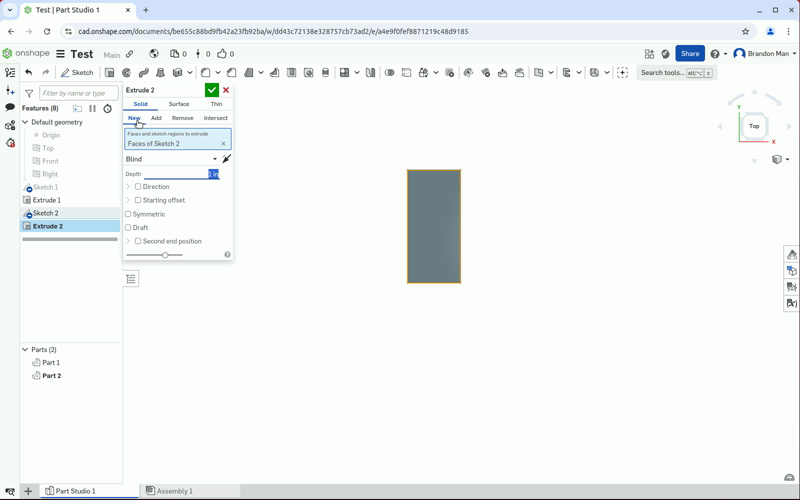
text(6.258)
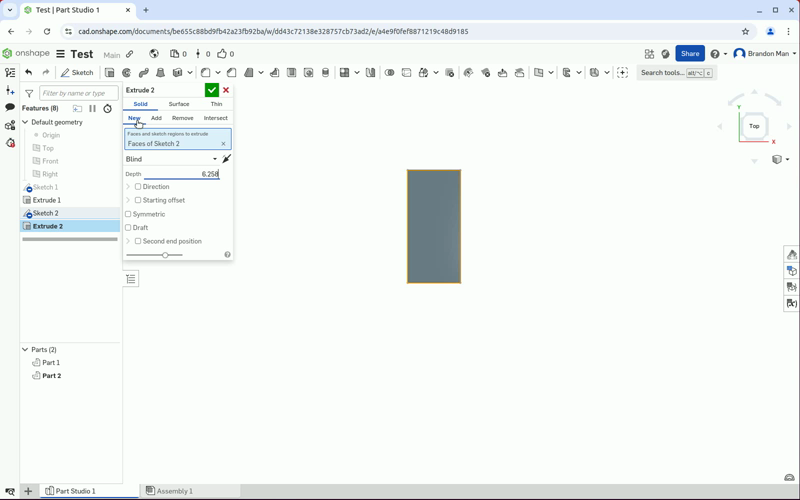
key(enter)
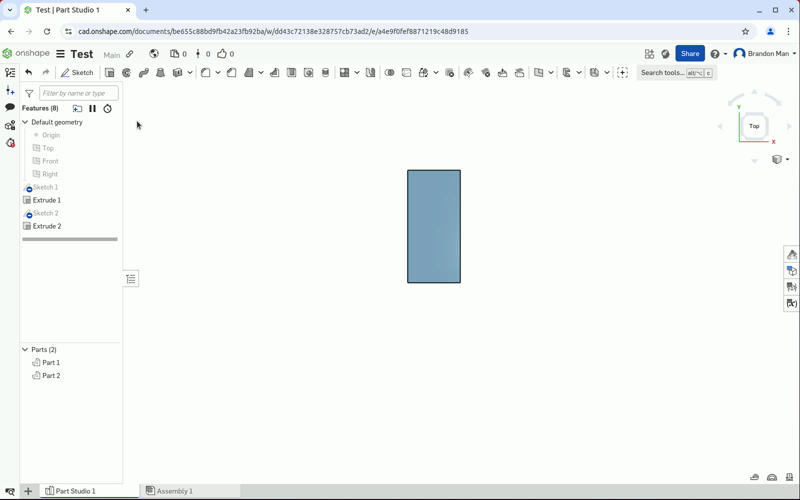
key(shift+h)
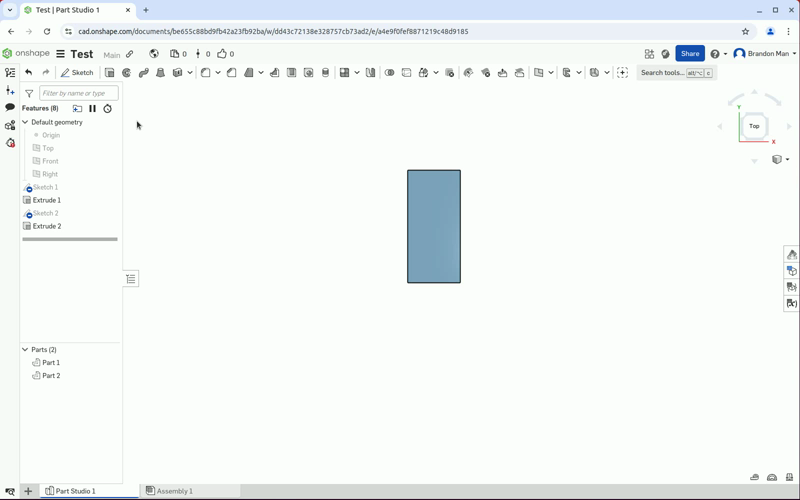
key(shift+h)
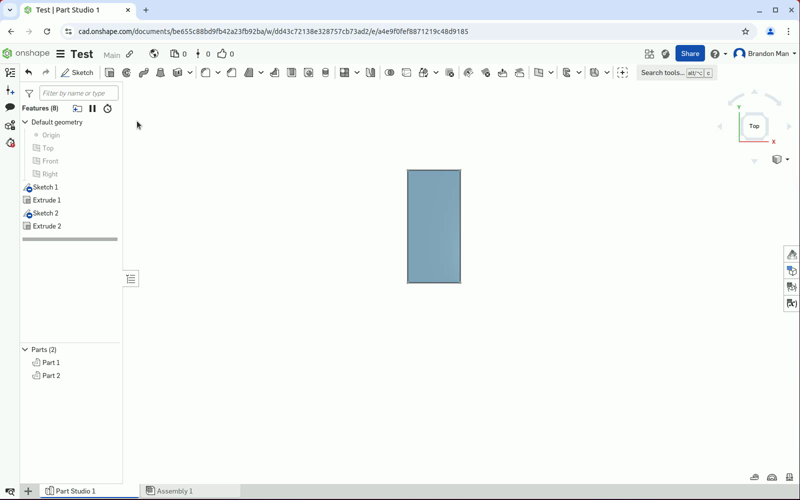
key(shift+7)
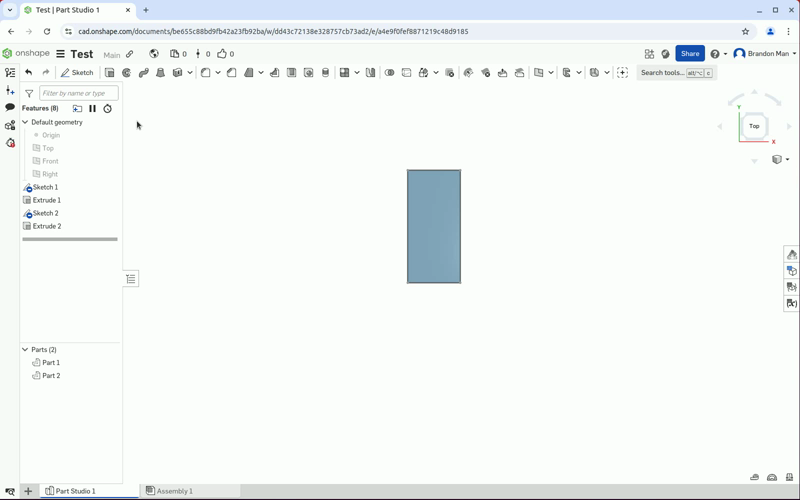
key(up, 3)
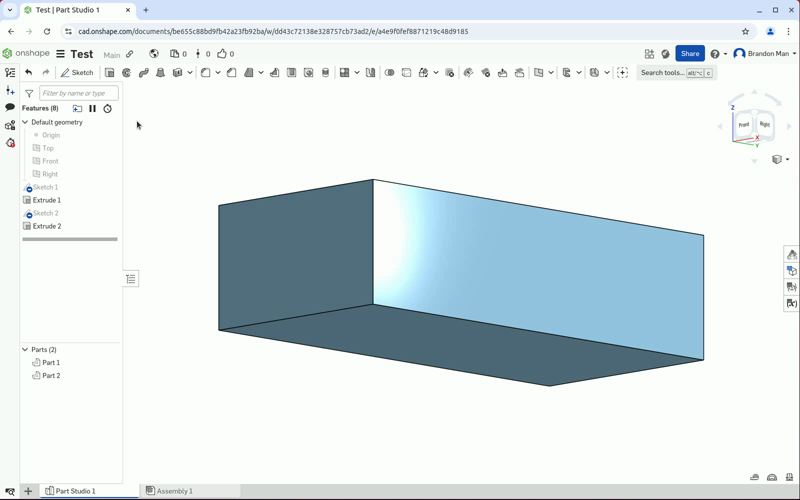
key(left, 3)
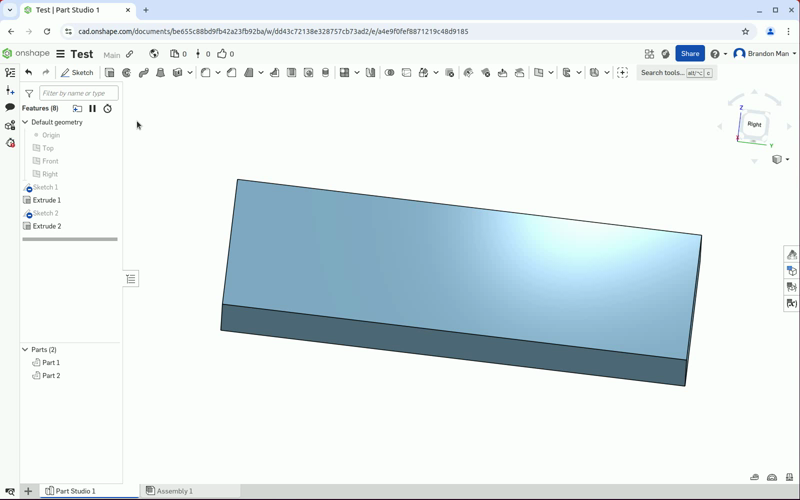
key(right, 3)
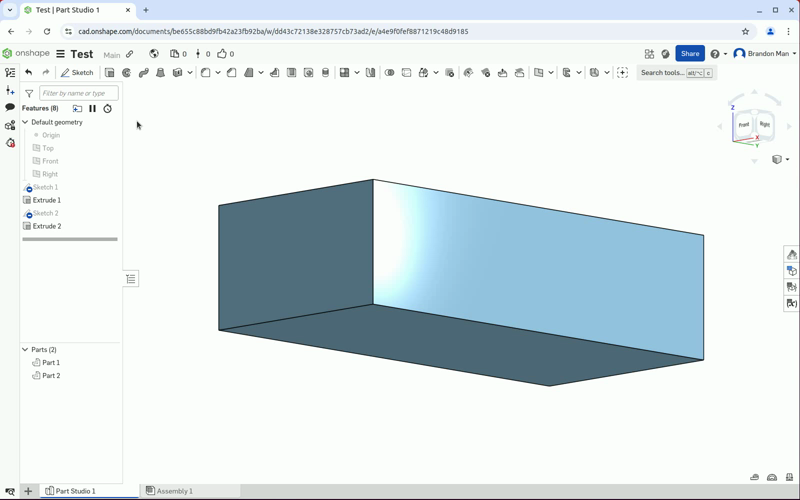
key(down, 3)
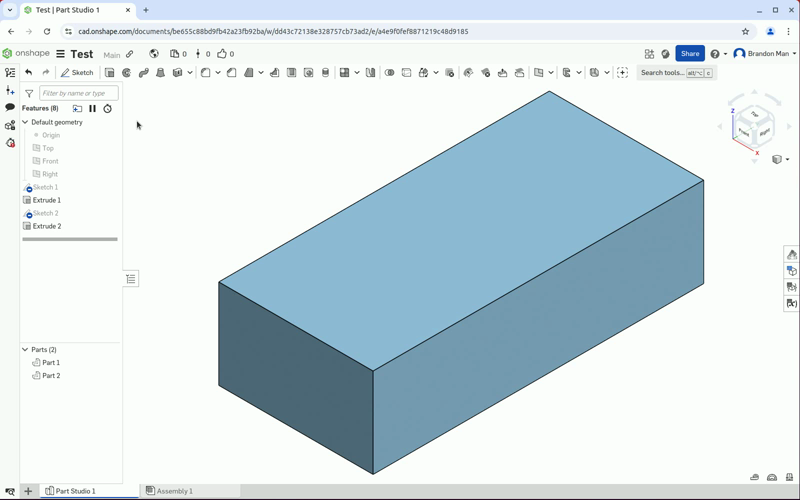
mouse_move(73, 189)
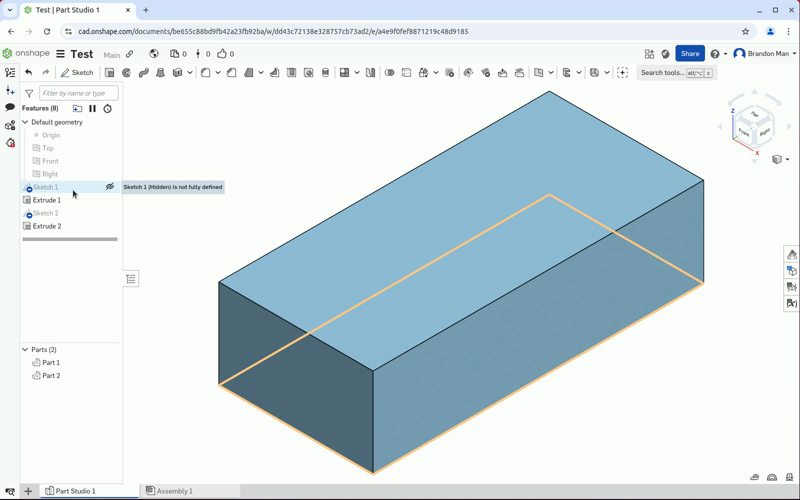
click(73, 189)